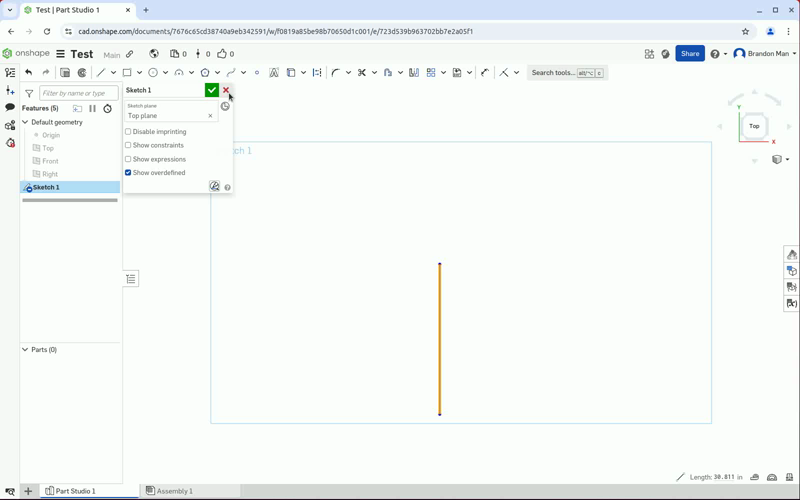
key(shift+h)
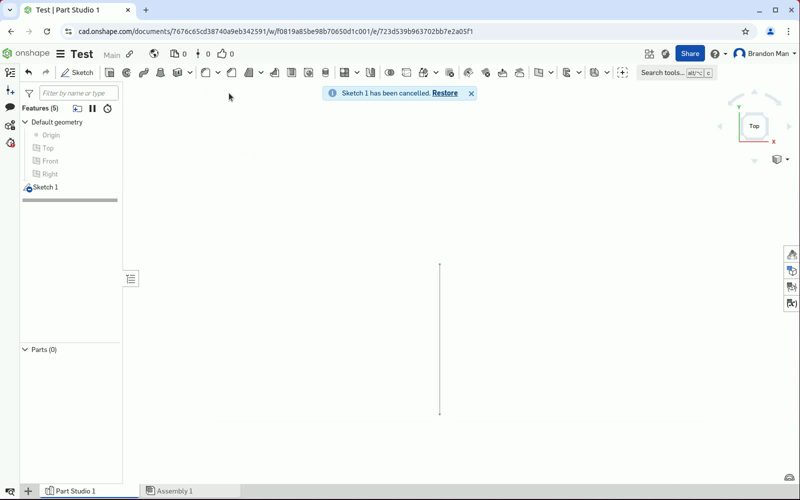
key(shift+s)
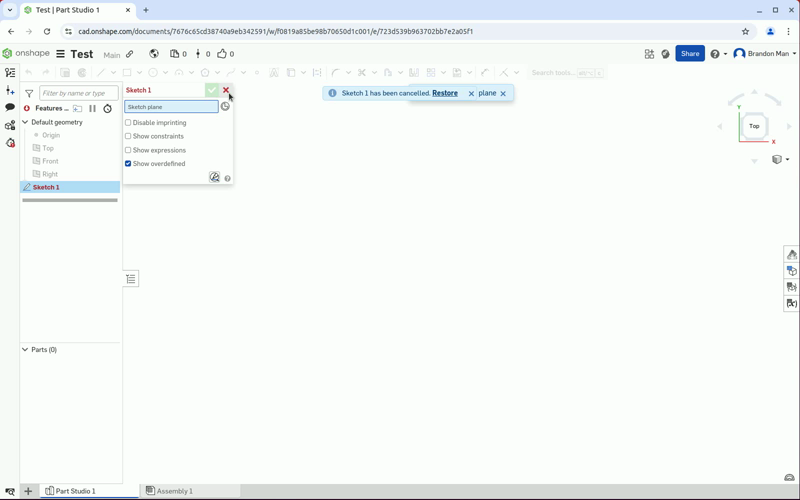
mouse_move(73, 150)
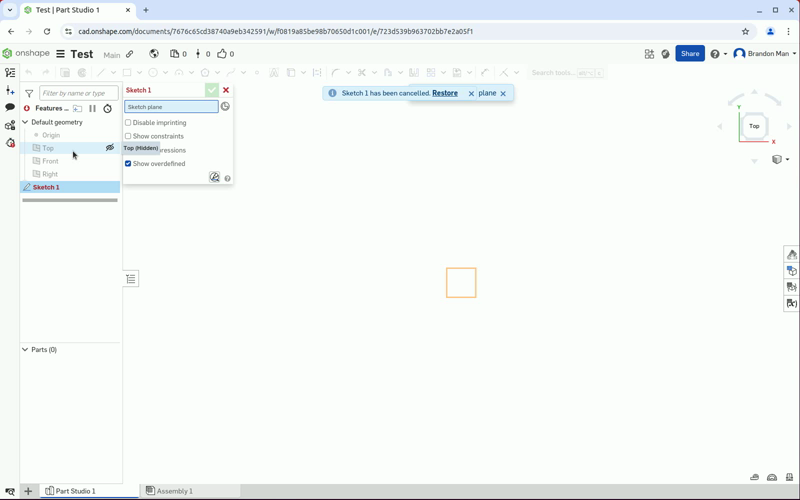
click(73, 150)
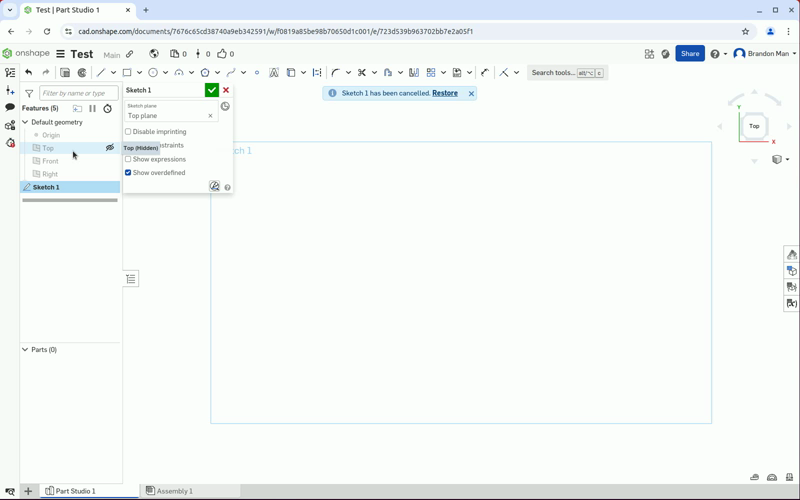
mouse_move(73, 352)
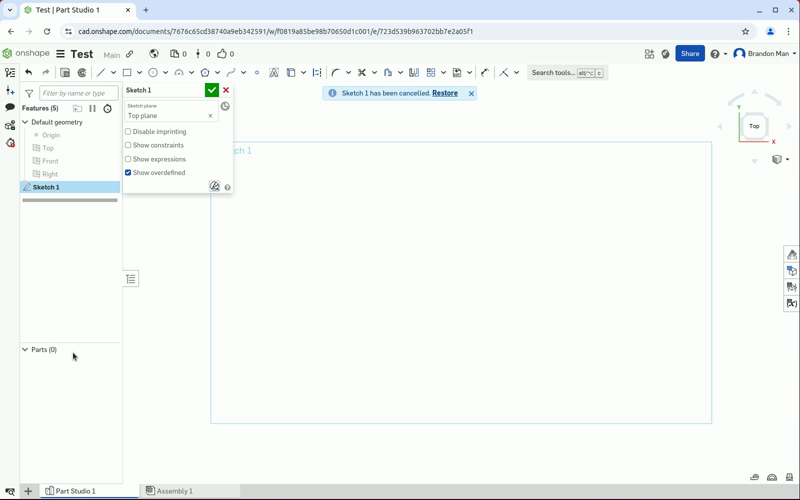
key(y)
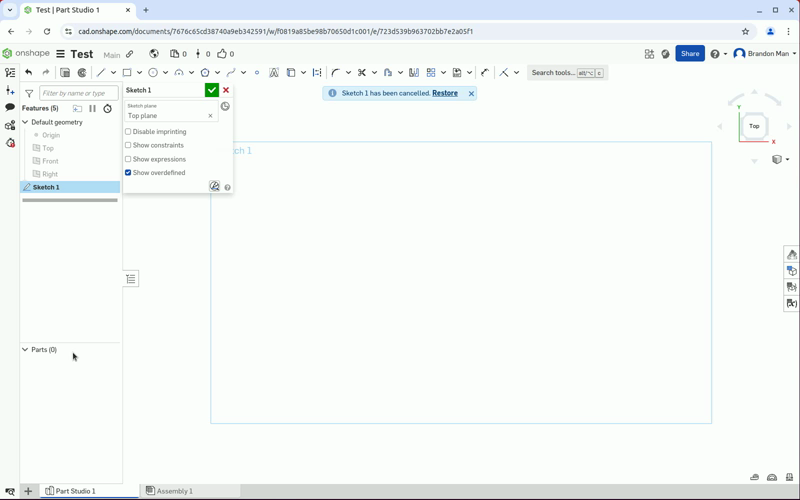
key(l)
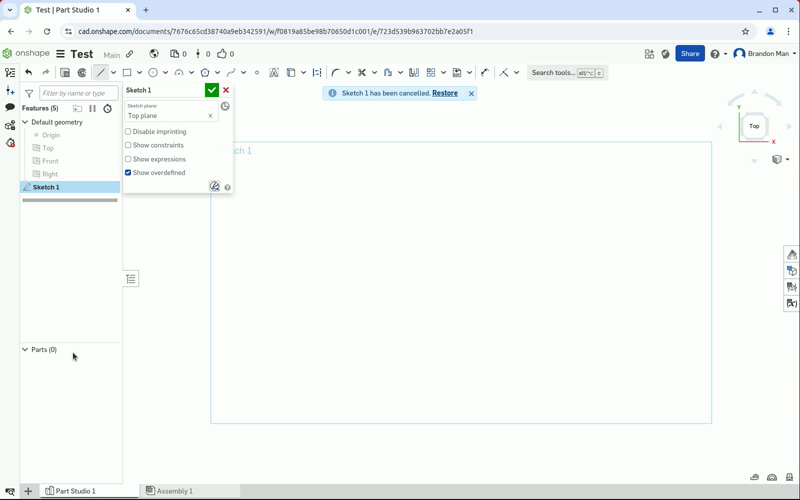
key_down(shift)
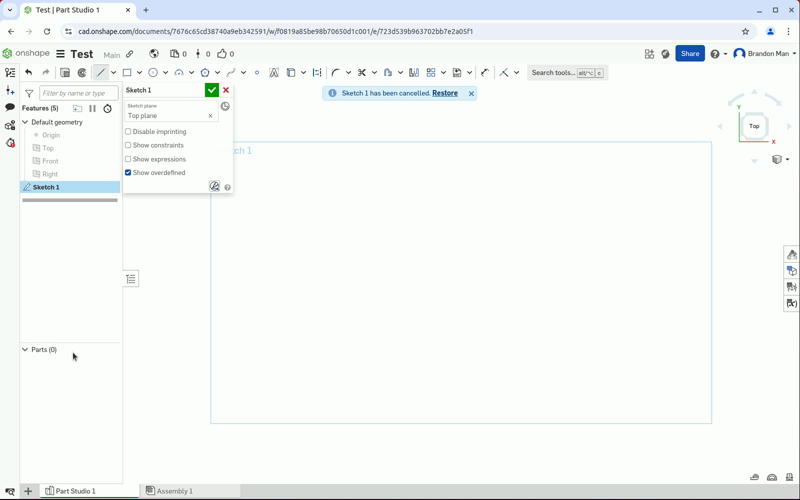
mouse_move(348, 282)
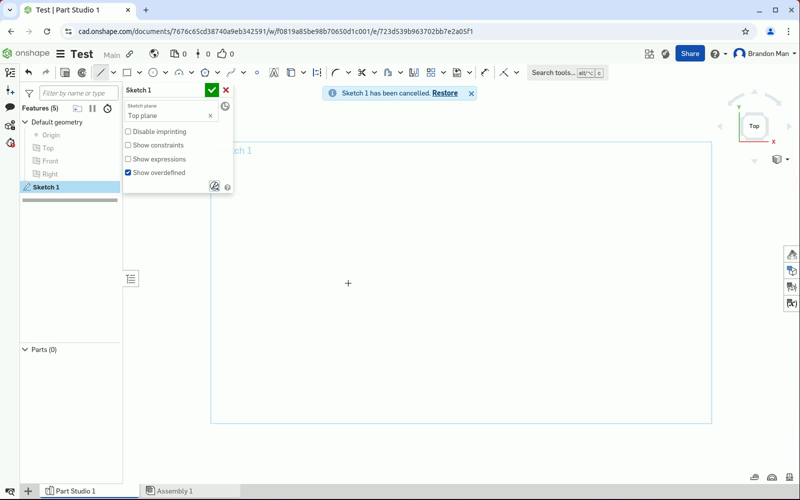
click(348, 282)
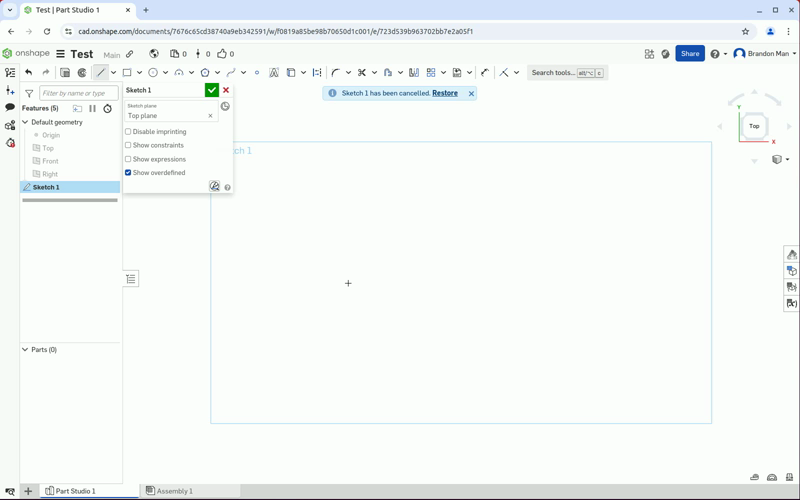
key_up(shift)
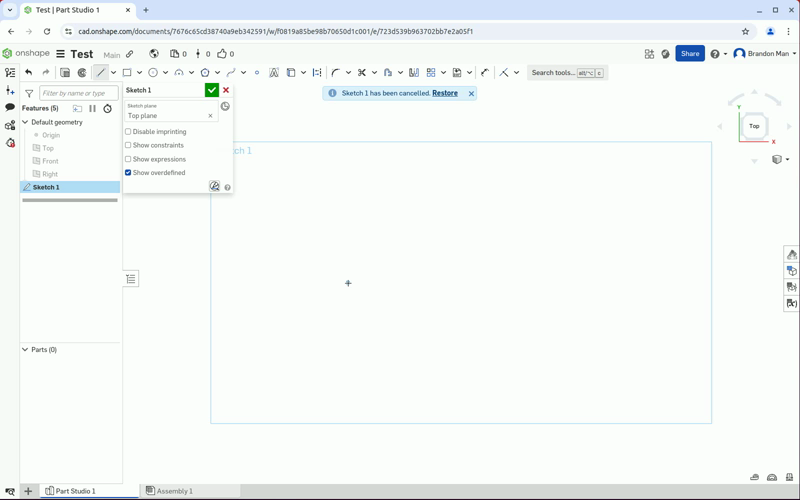
key_down(shift)
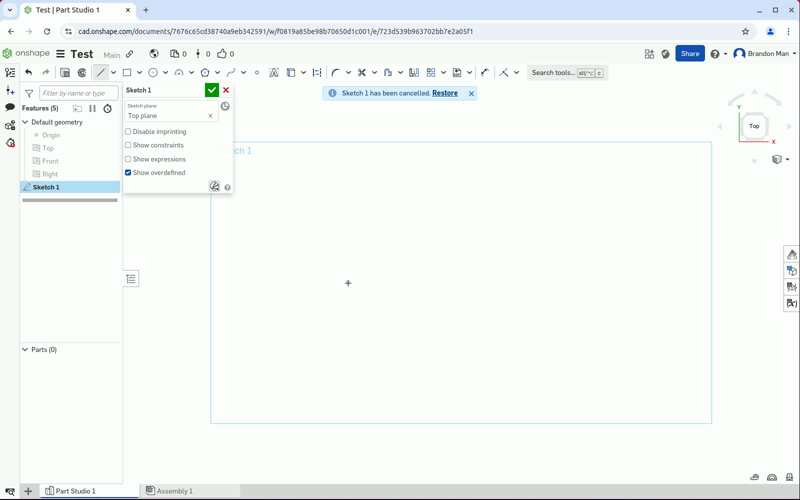
mouse_move(404, 379)
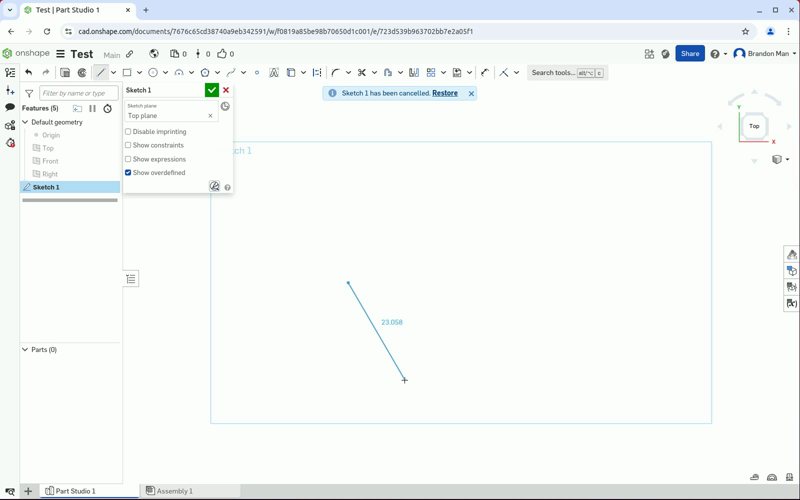
click(404, 379)
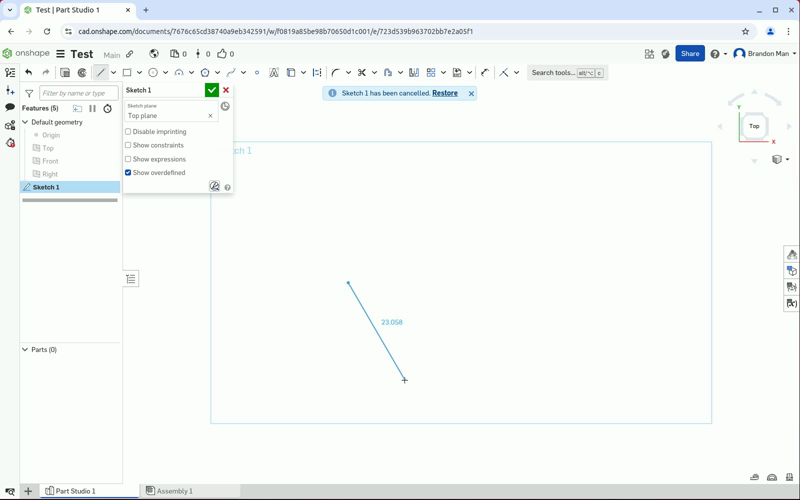
key_up(shift)
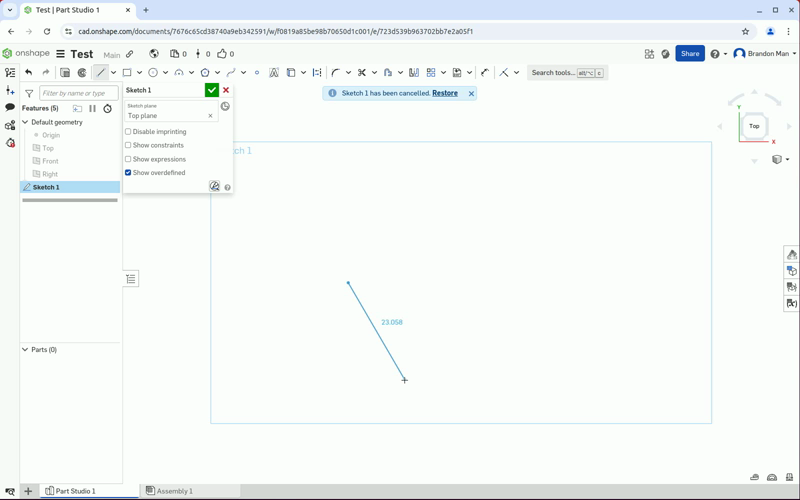
key_down(shift)
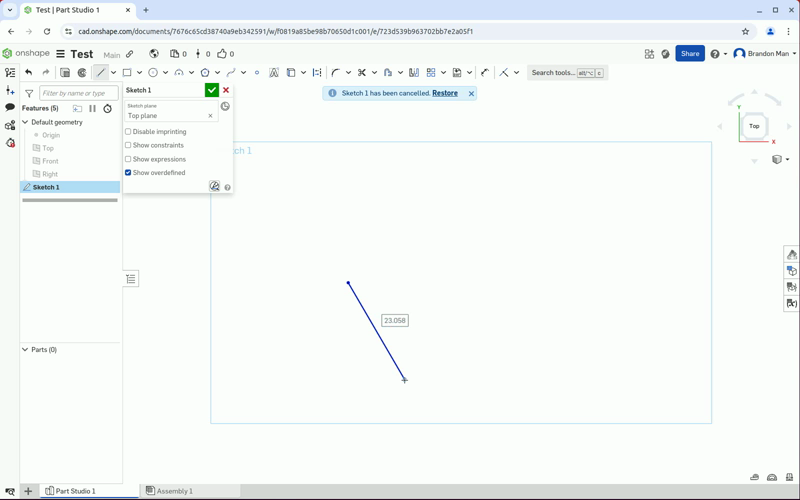
mouse_move(515, 379)
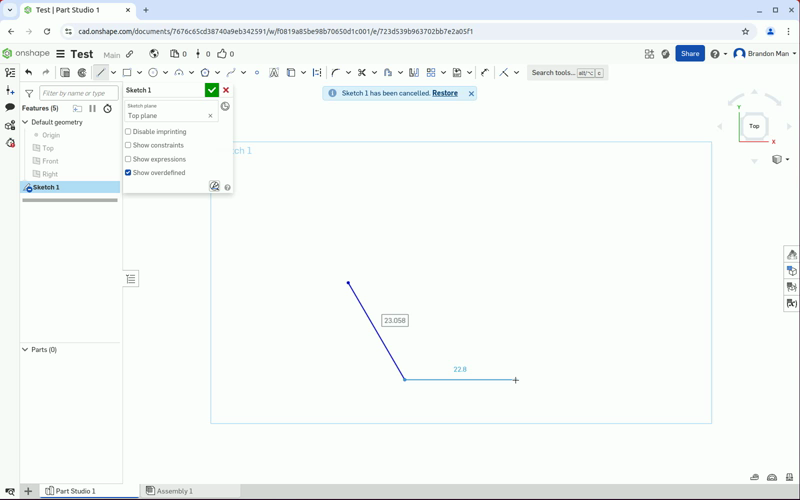
click(515, 379)
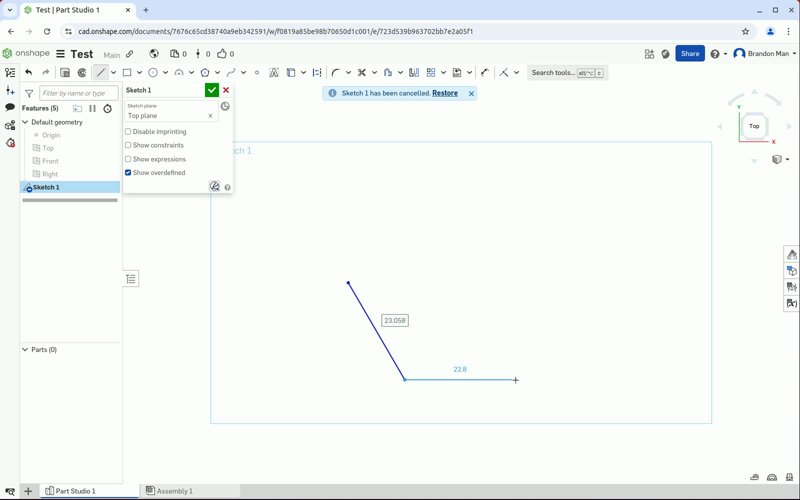
key_up(shift)
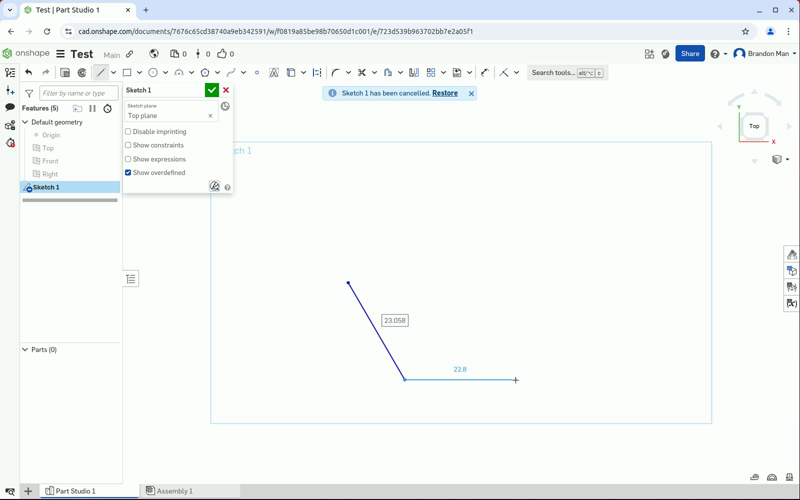
key_down(shift)
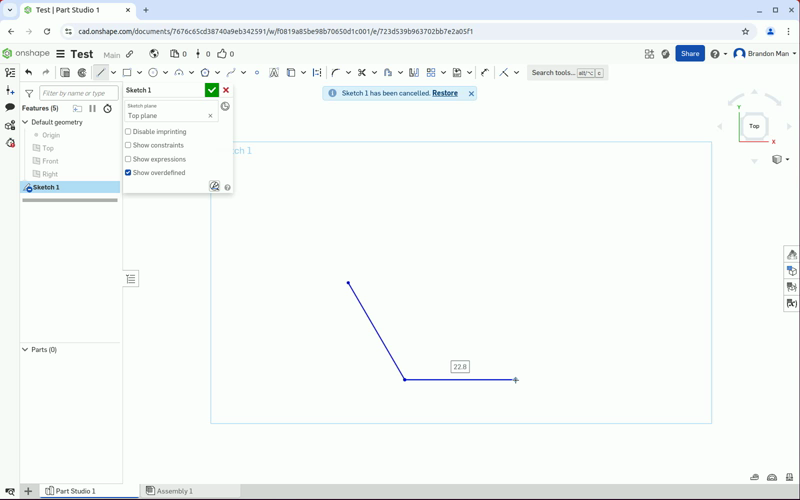
mouse_move(572, 282)
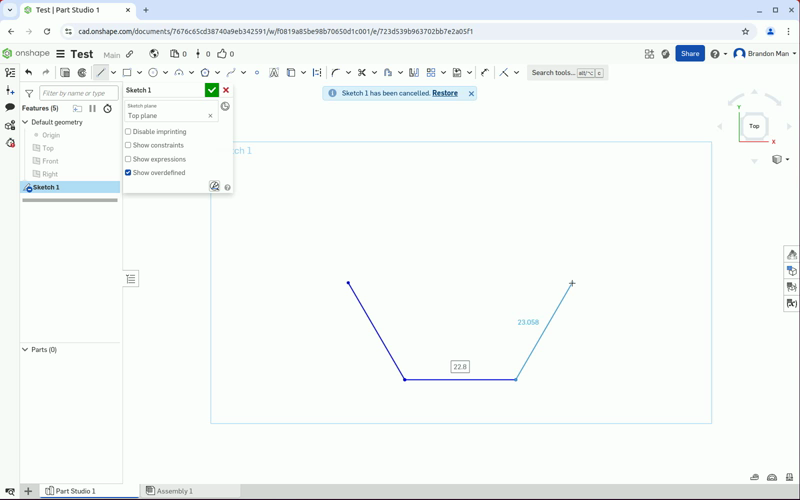
click(572, 282)
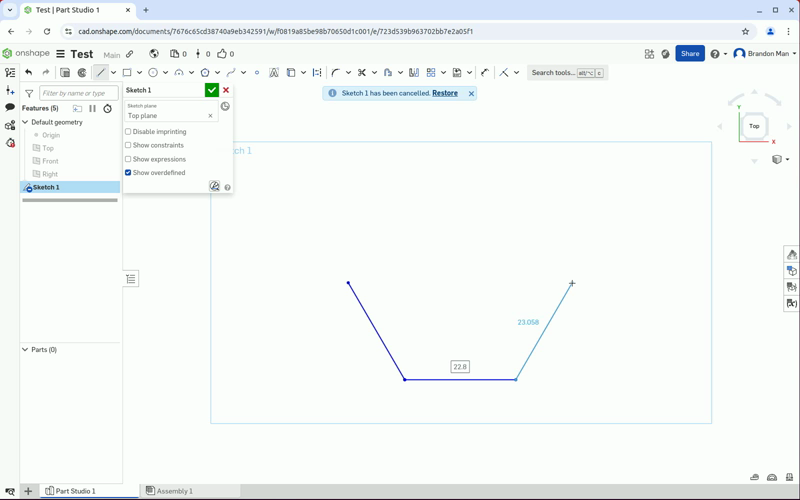
key_up(shift)
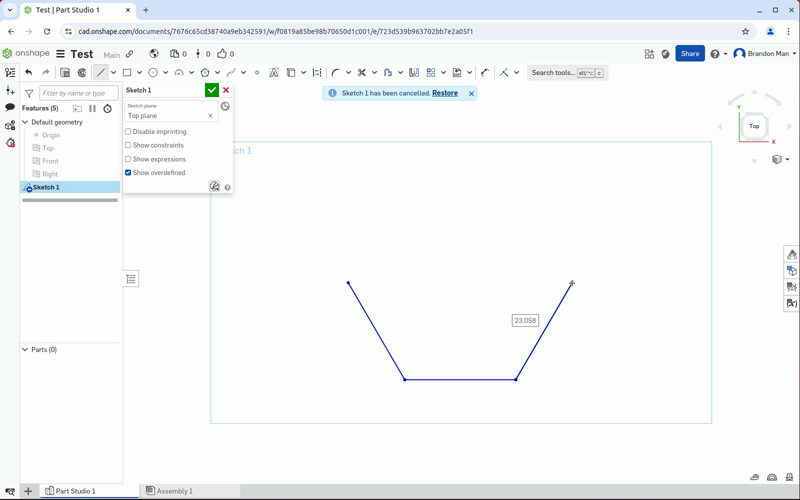
key_down(shift)
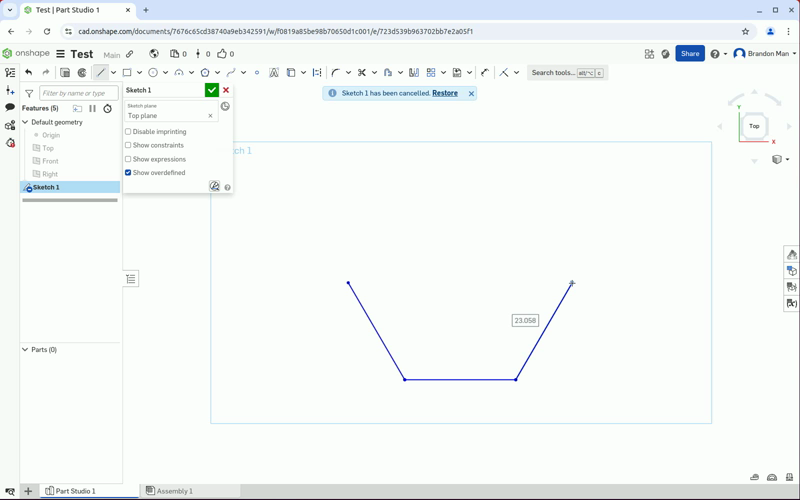
mouse_move(515, 186)
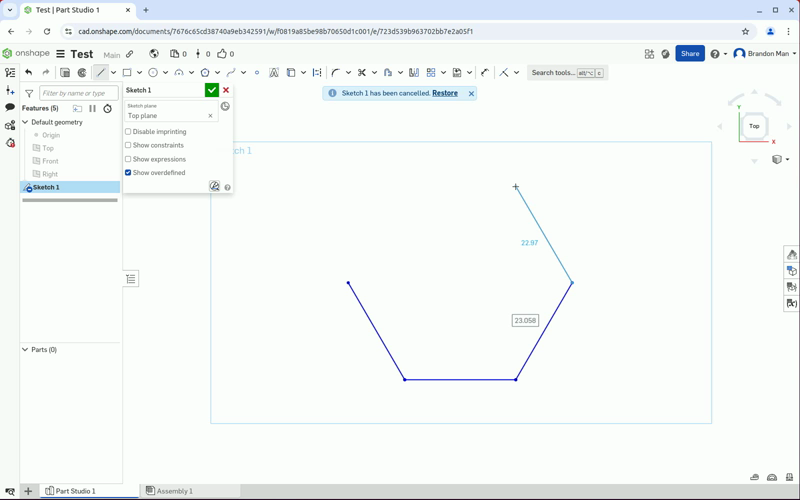
click(515, 186)
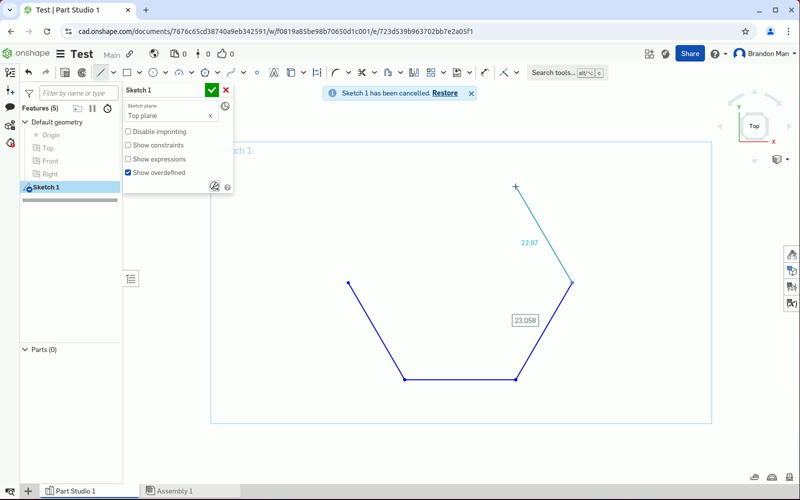
key_up(shift)
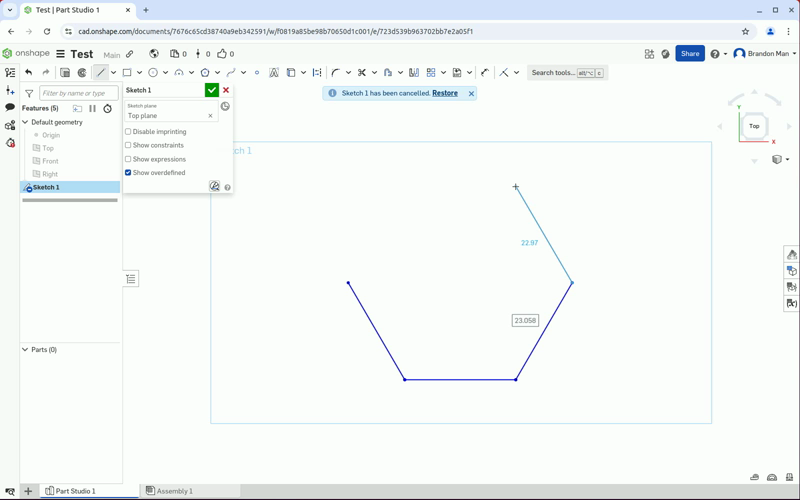
key_down(shift)
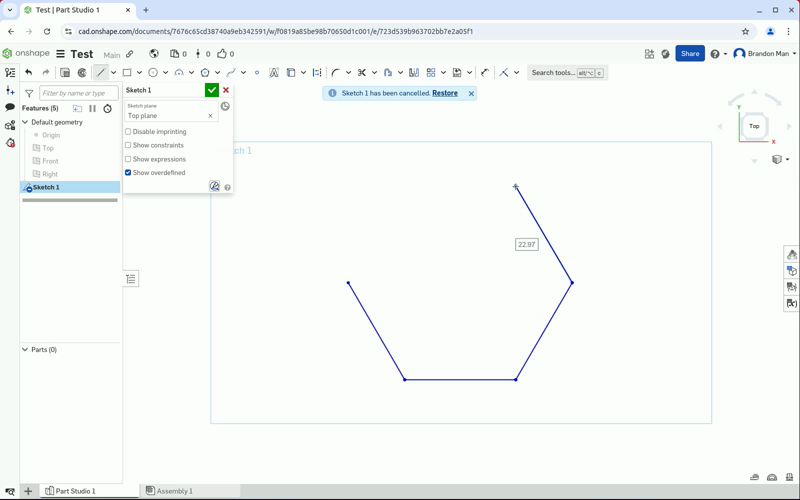
mouse_move(404, 186)
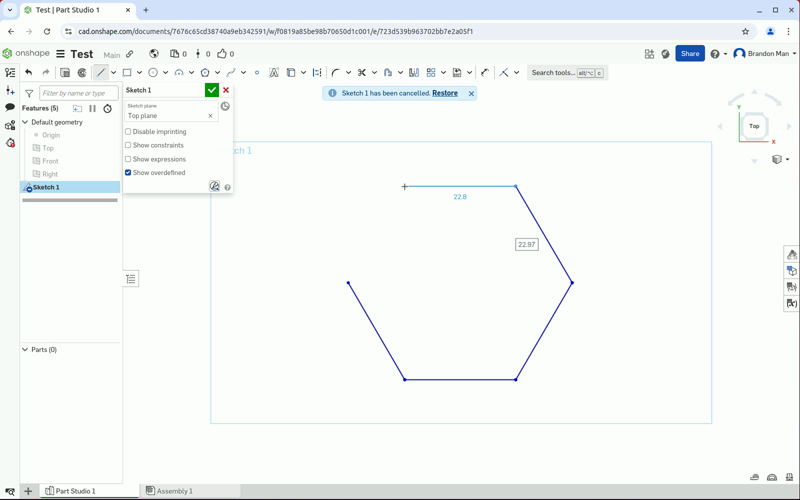
click(404, 186)
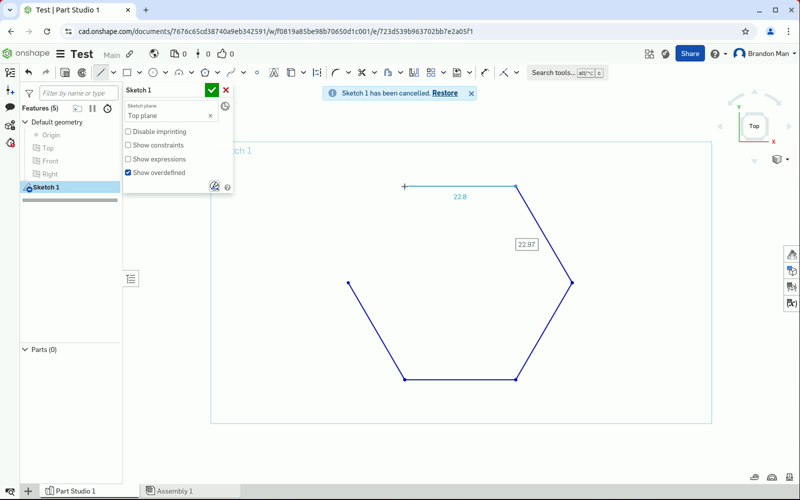
key_up(shift)
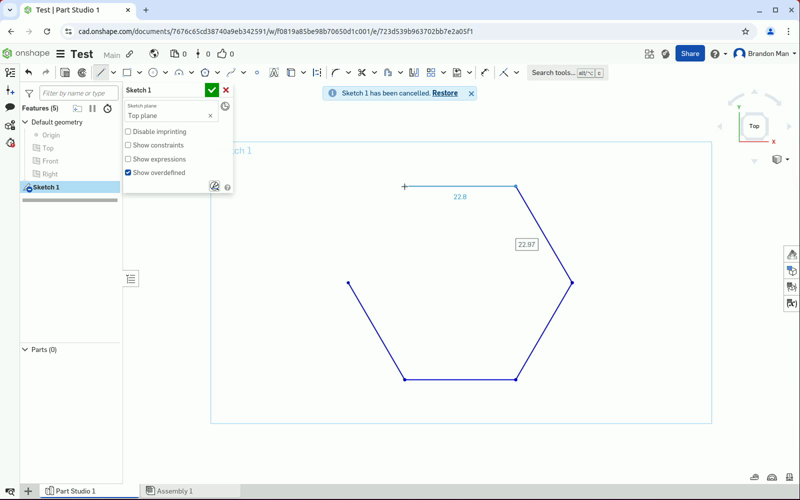
key_down(shift)
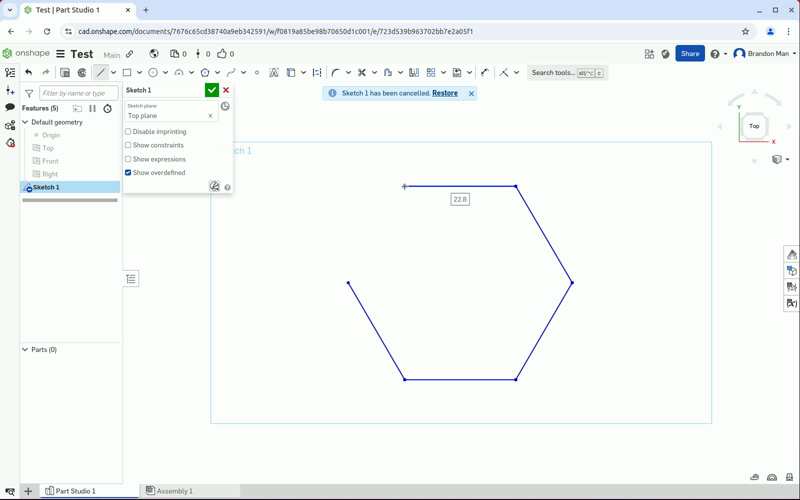
mouse_move(348, 282)
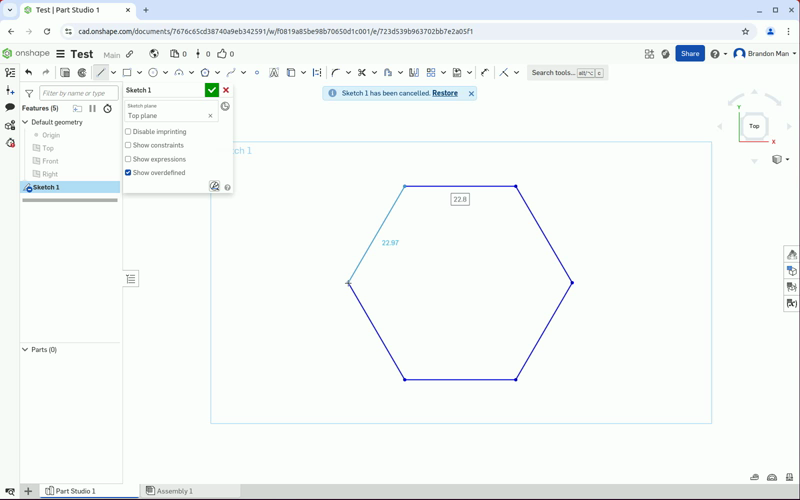
key_up(shift)
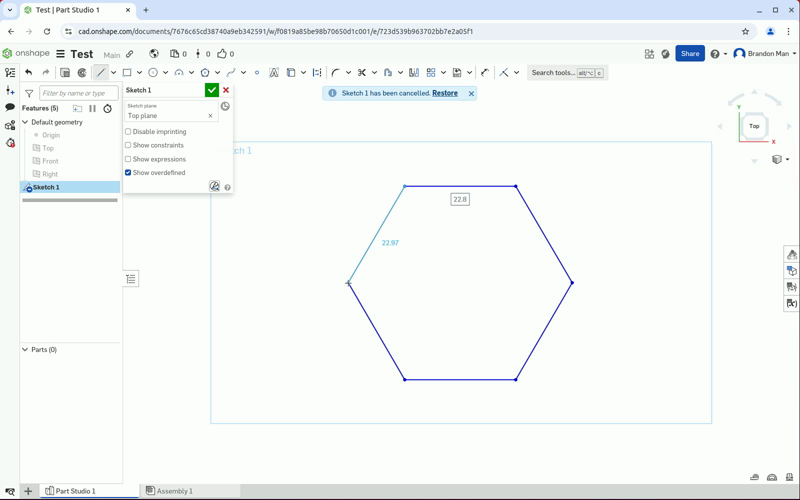
click(348, 282)
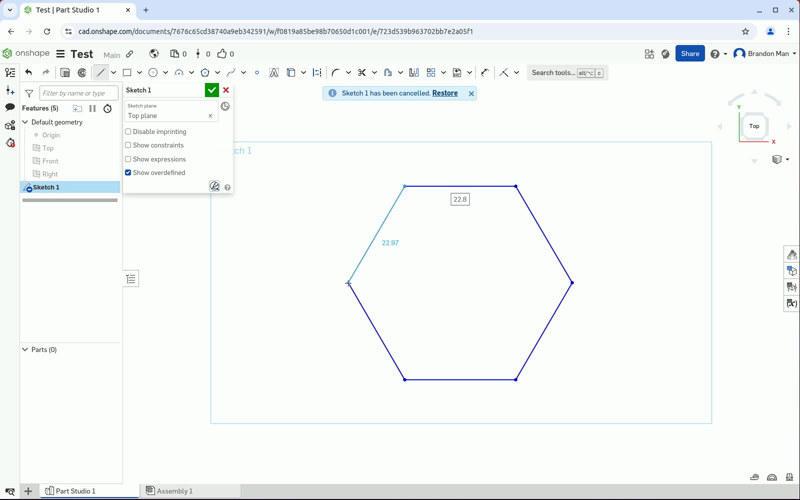
key(esc)
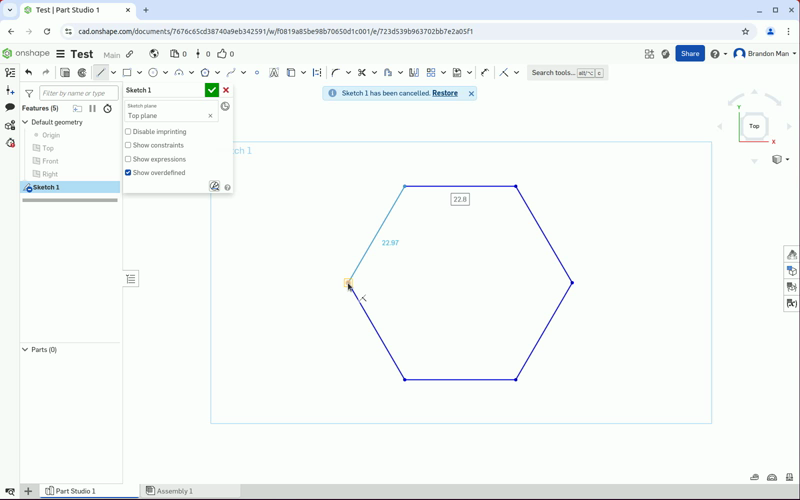
mouse_move(481, 243)
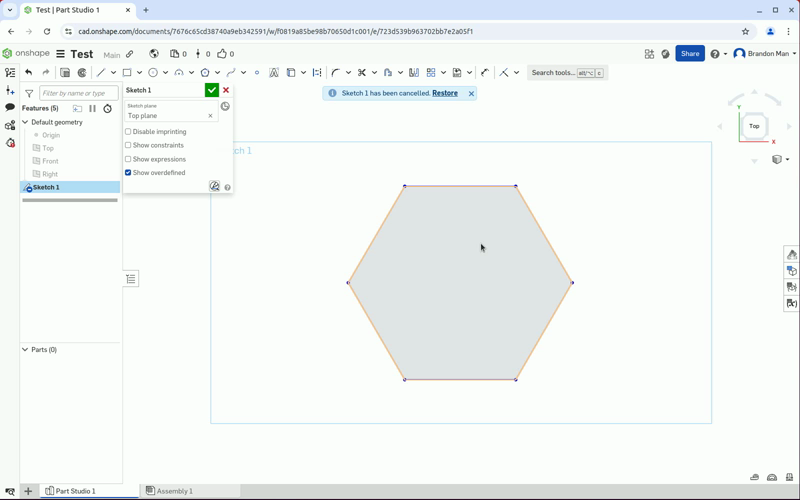
click(481, 243)
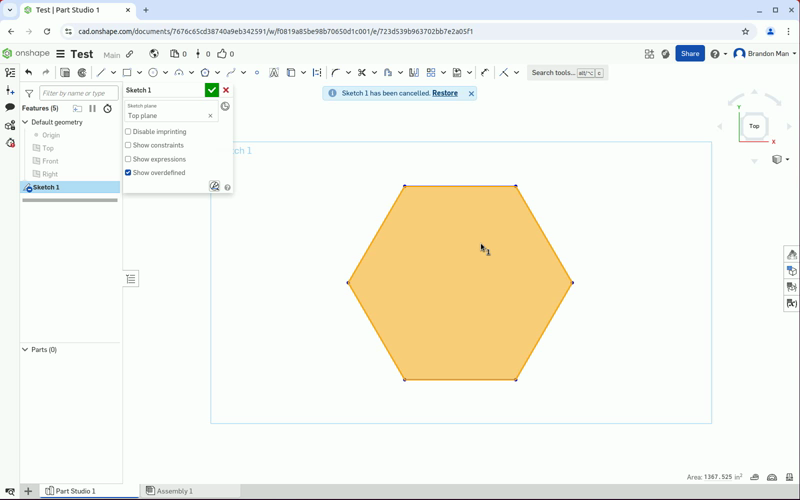
mouse_move(73, 352)
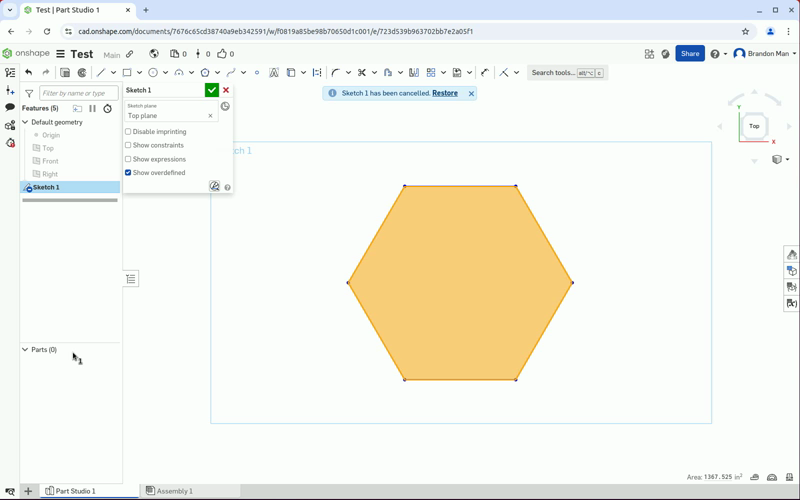
key(shift+y)
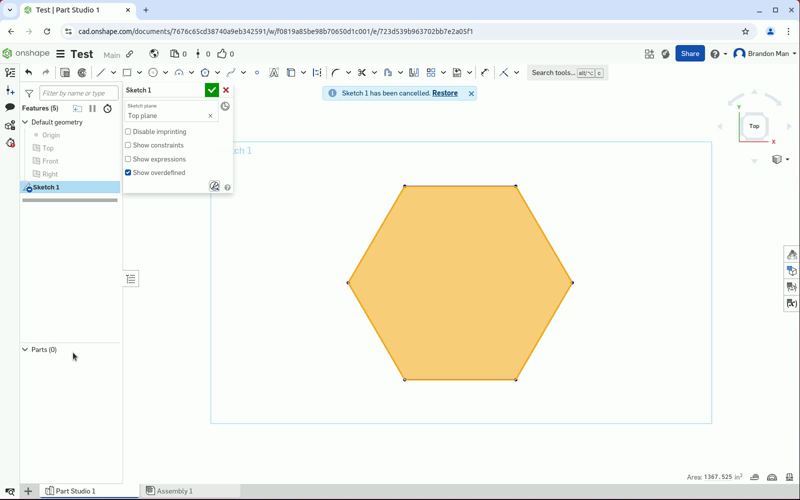
key(shift+e)
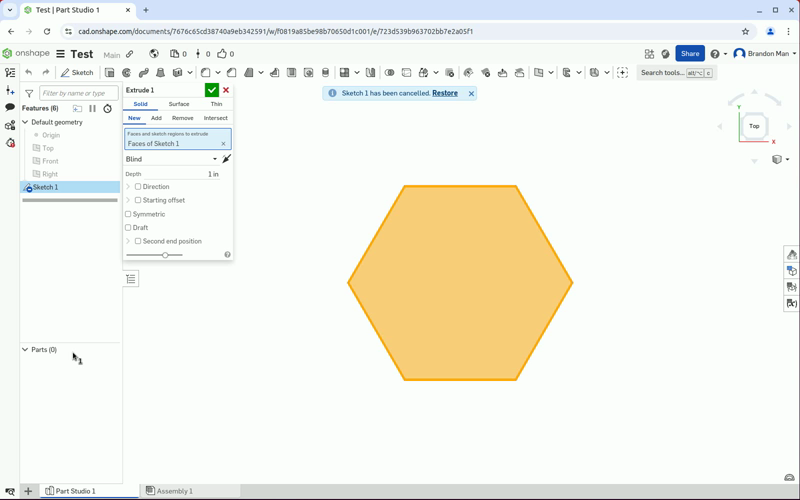
mouse_move(143, 106)
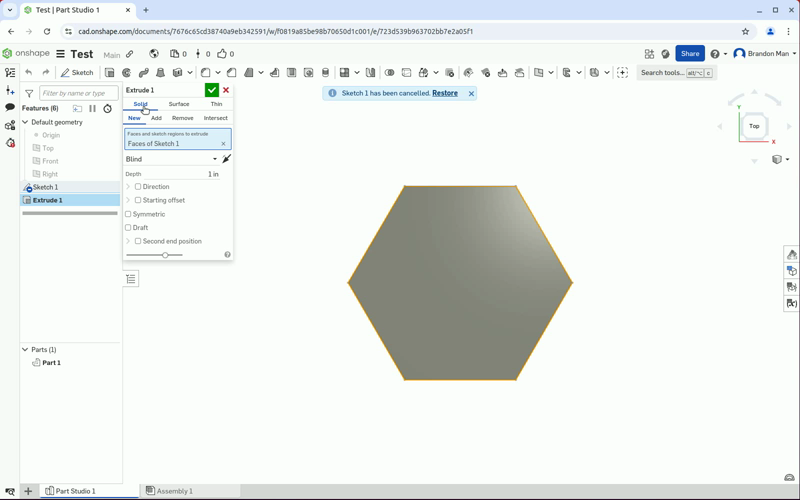
click(143, 106)
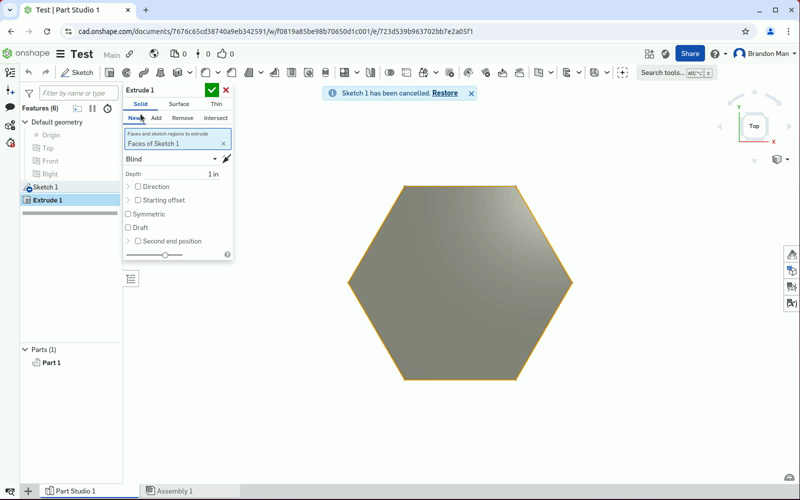
mouse_move(137, 120)
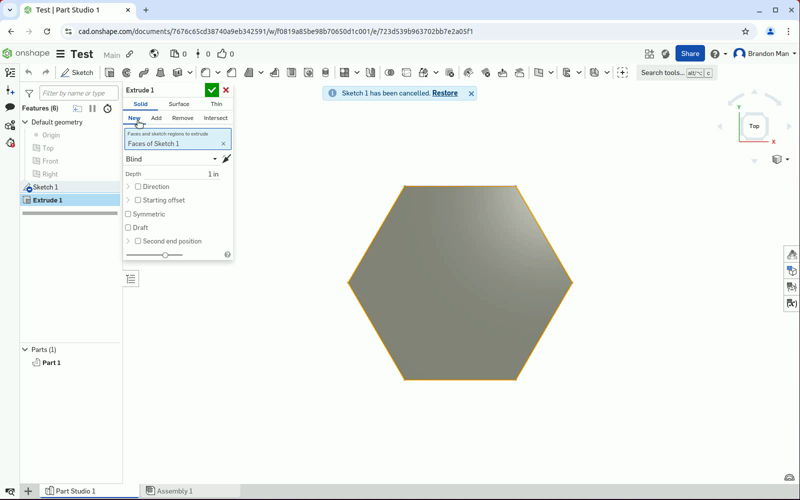
click(137, 120)
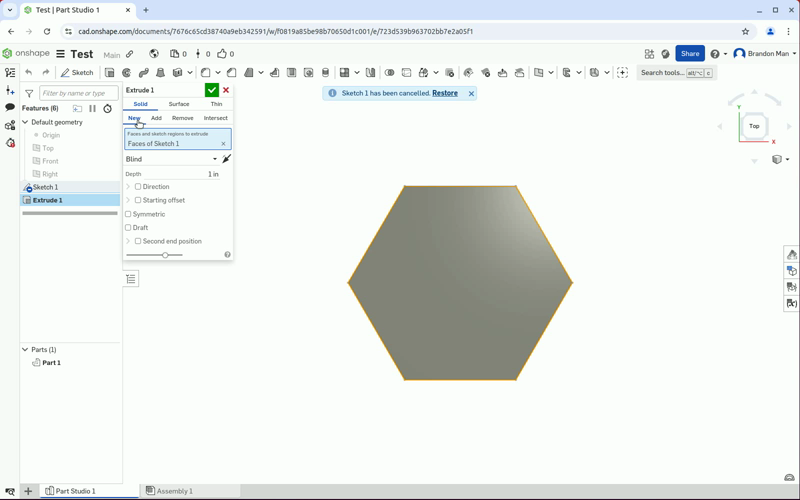
key(tab, 4)
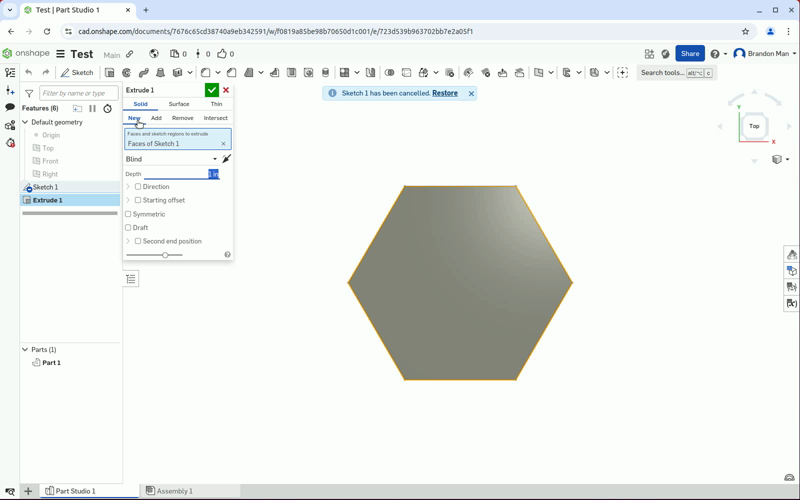
text(19.979)
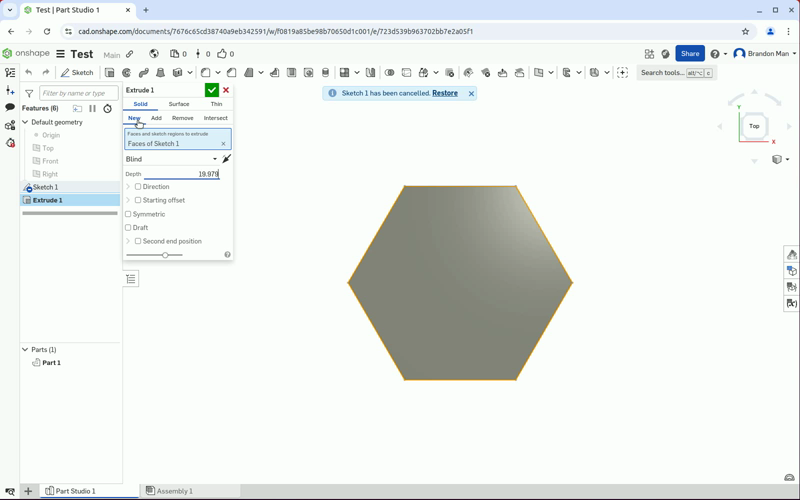
key(enter)
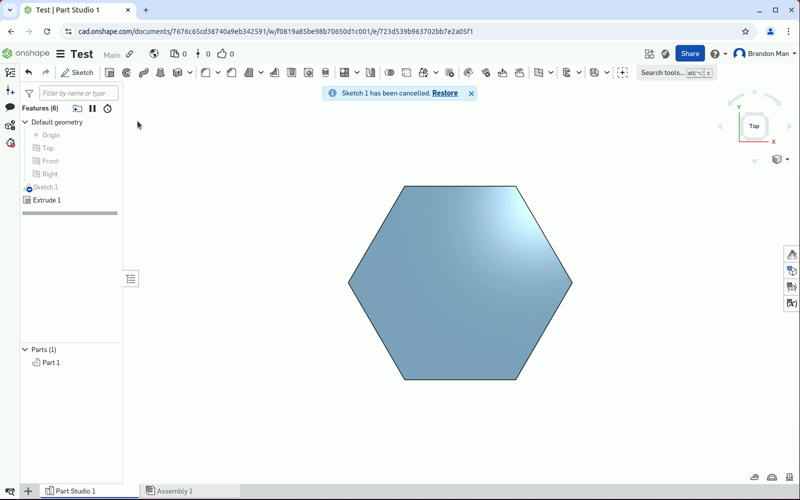
key(shift+h)
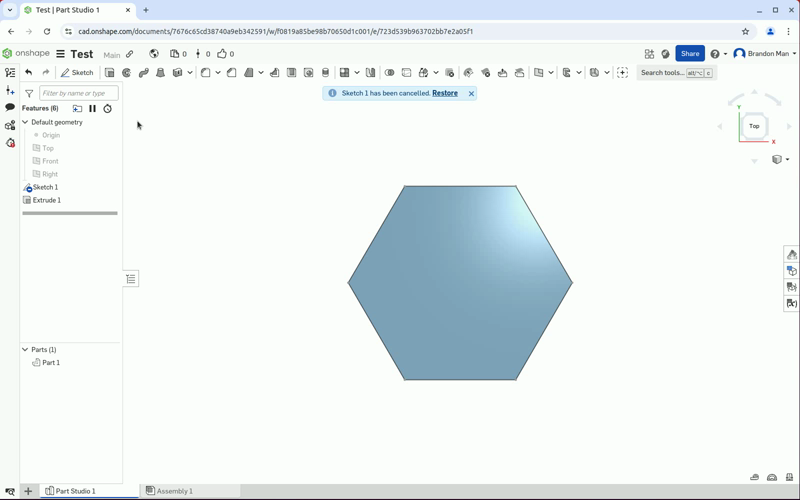
key(shift+h)
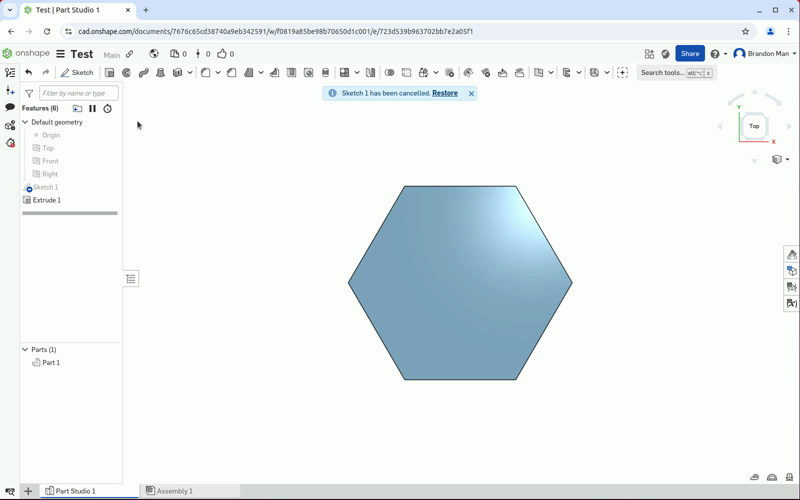
mouse_move(73, 189)
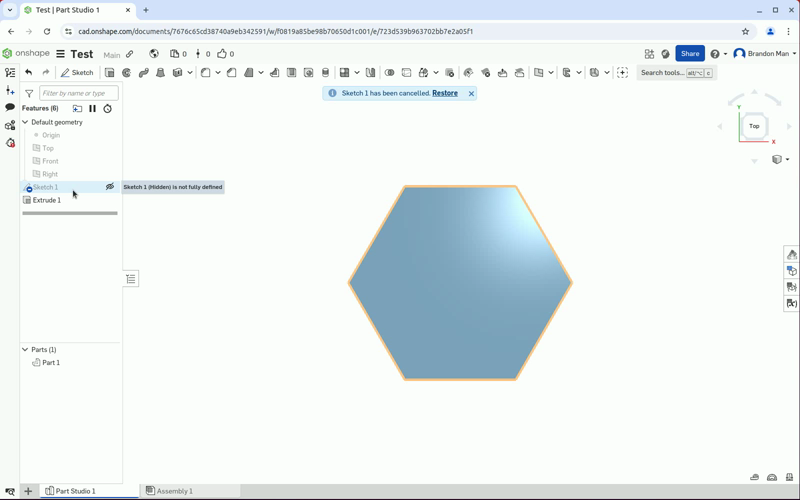
click(73, 189)
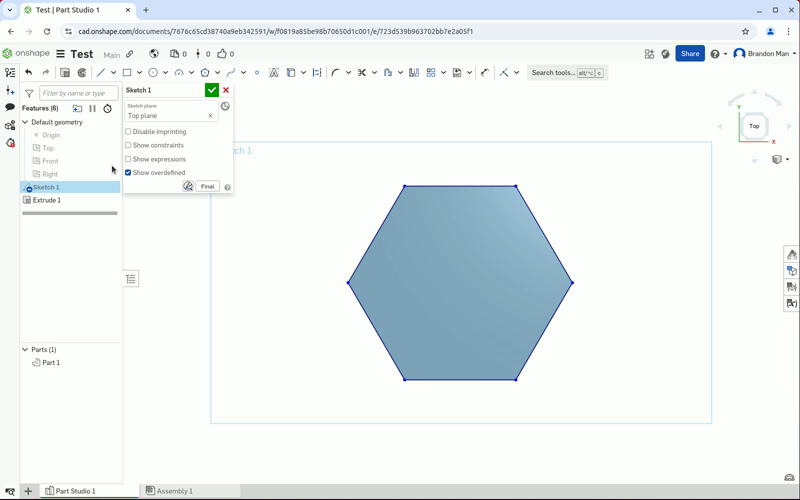
mouse_move(229, 92)
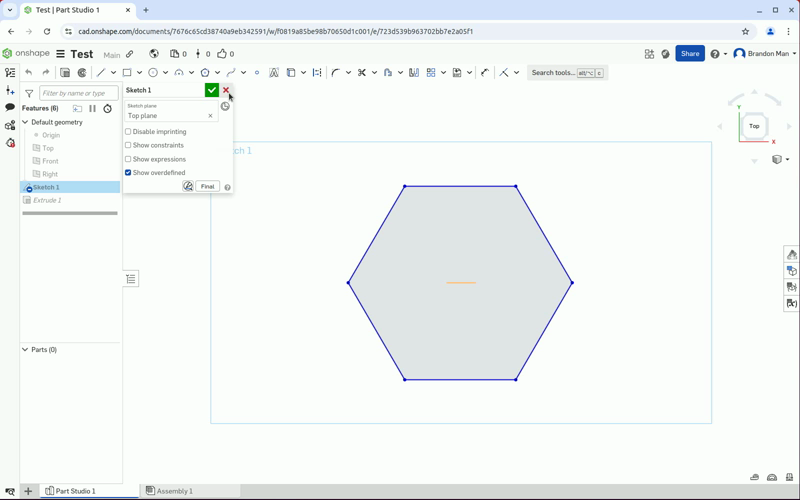
click(229, 92)
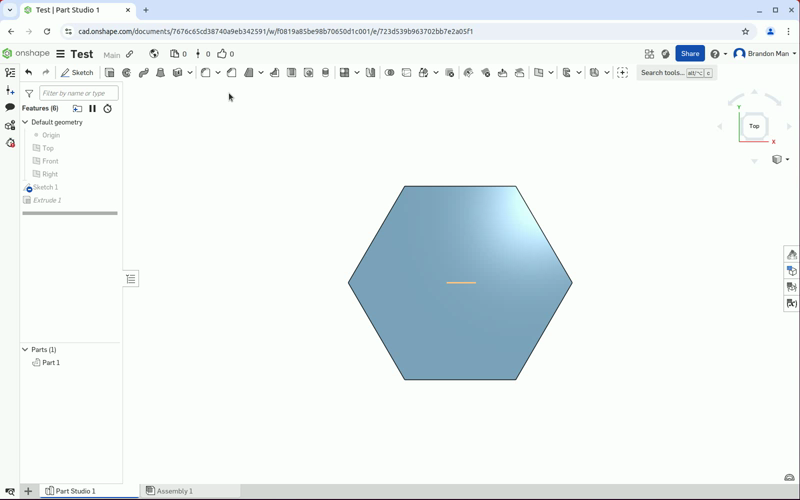
mouse_move(541, 75)
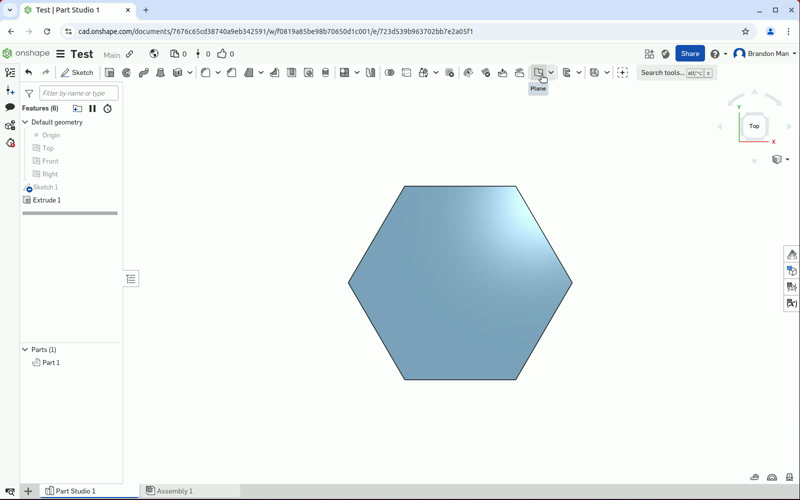
click(541, 75)
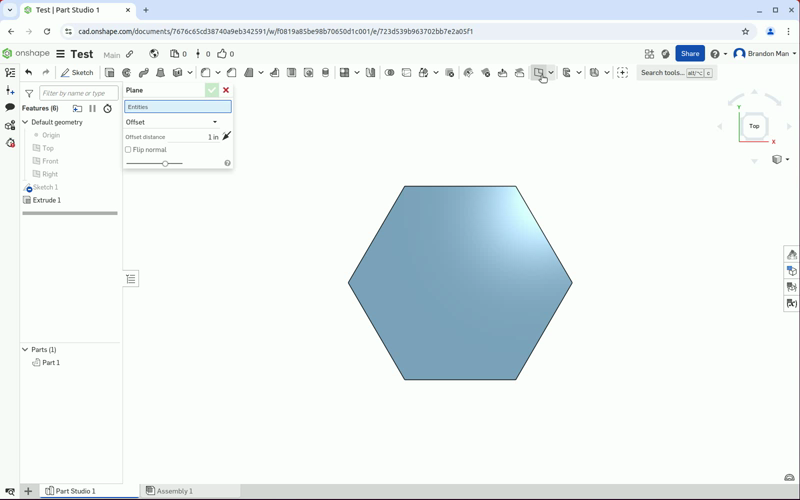
mouse_move(73, 150)
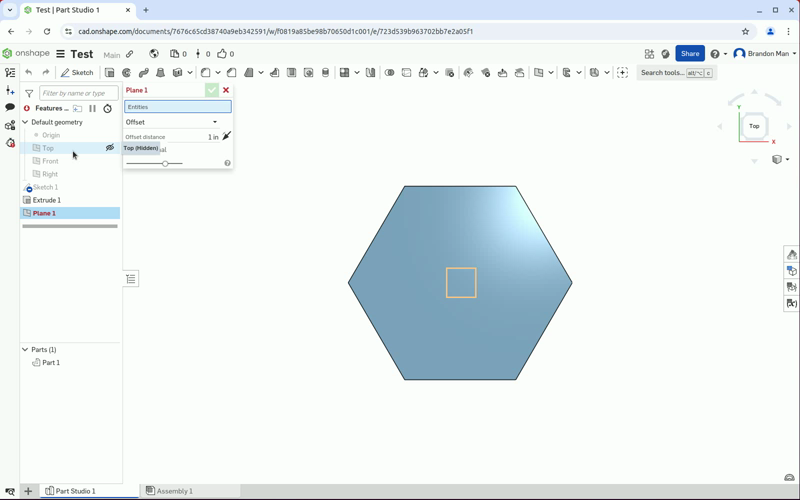
click(73, 150)
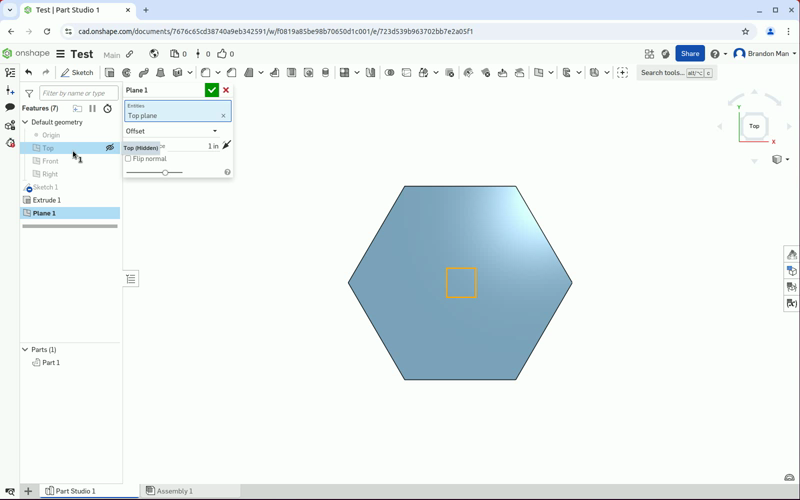
key(tab, 2)
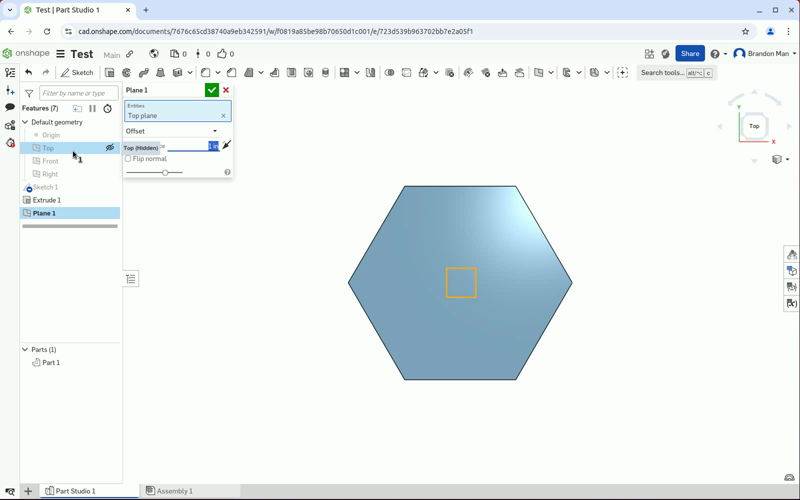
text(19.966)
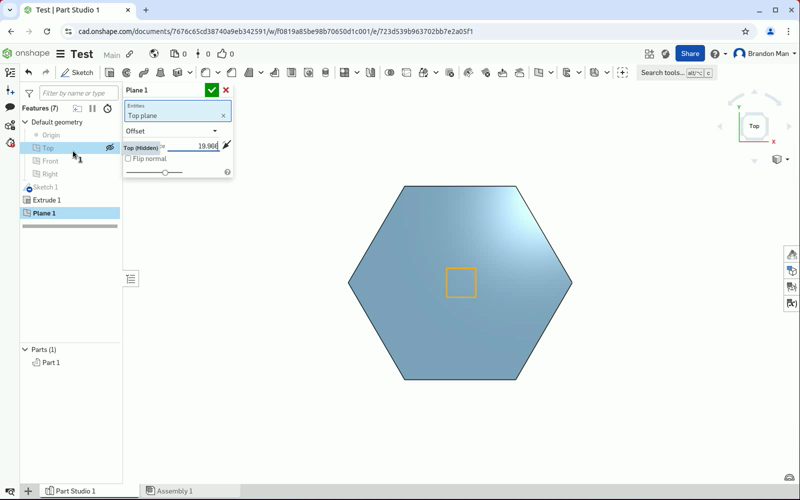
key(enter, 2)
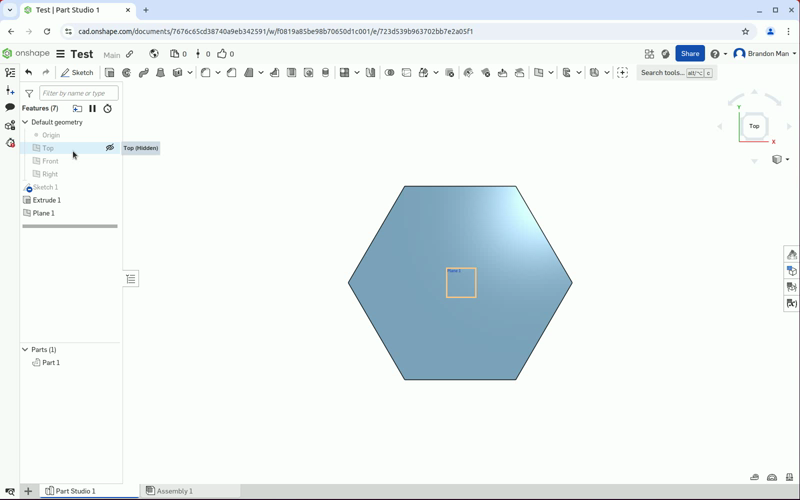
key(shift+s)
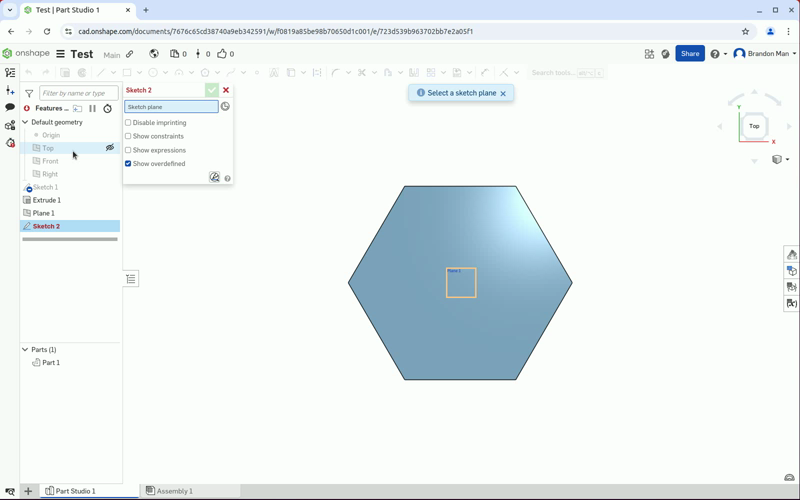
mouse_move(73, 215)
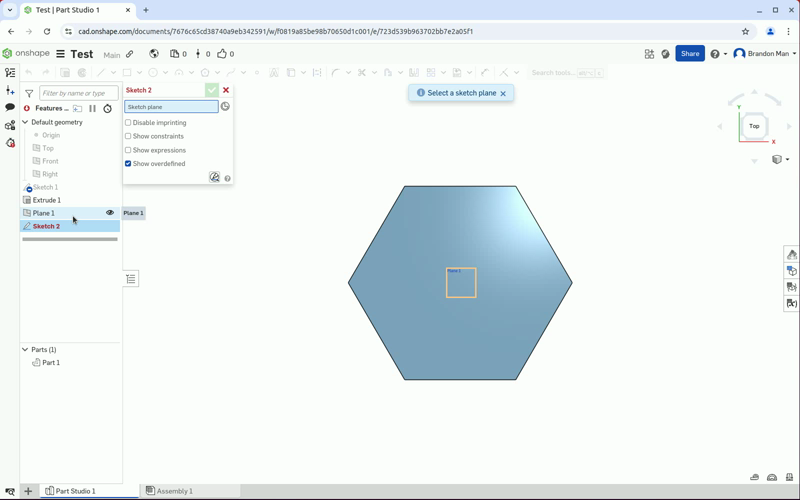
click(73, 215)
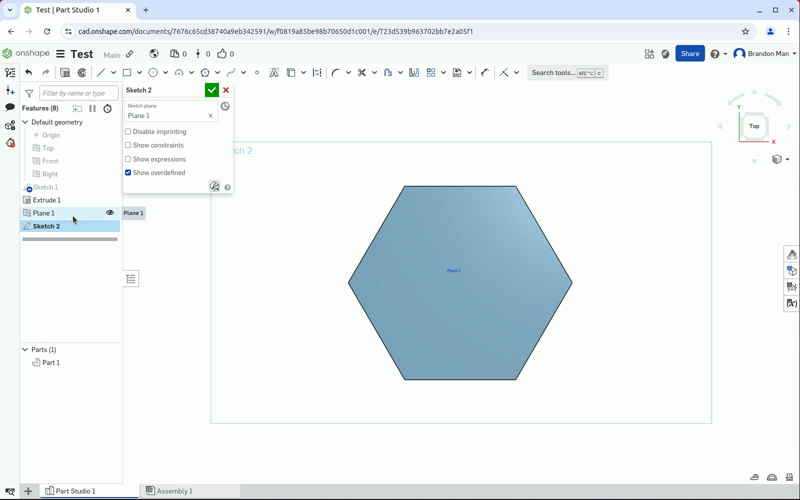
mouse_move(73, 352)
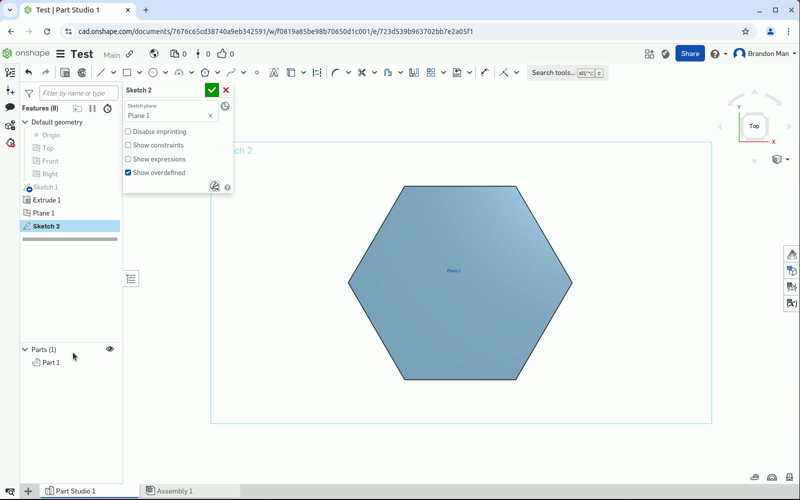
key(y)
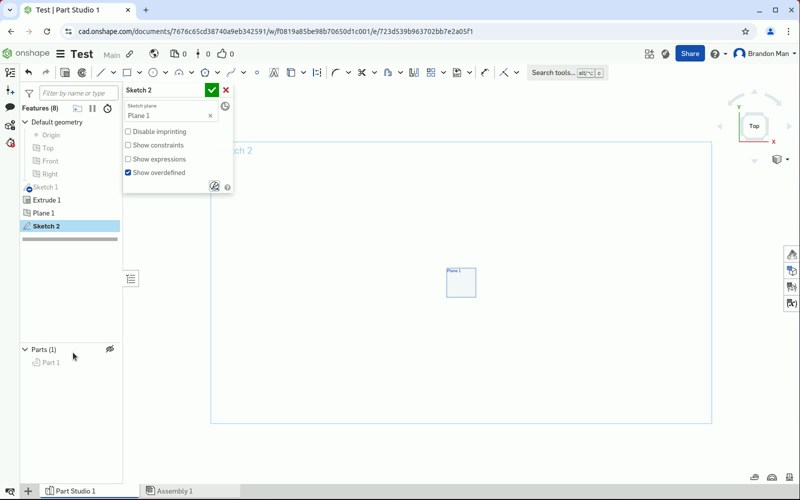
key(c)
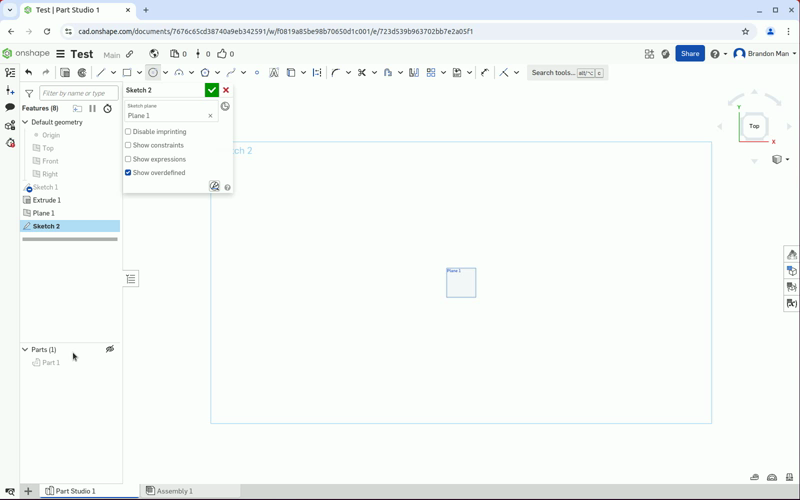
key_down(shift)
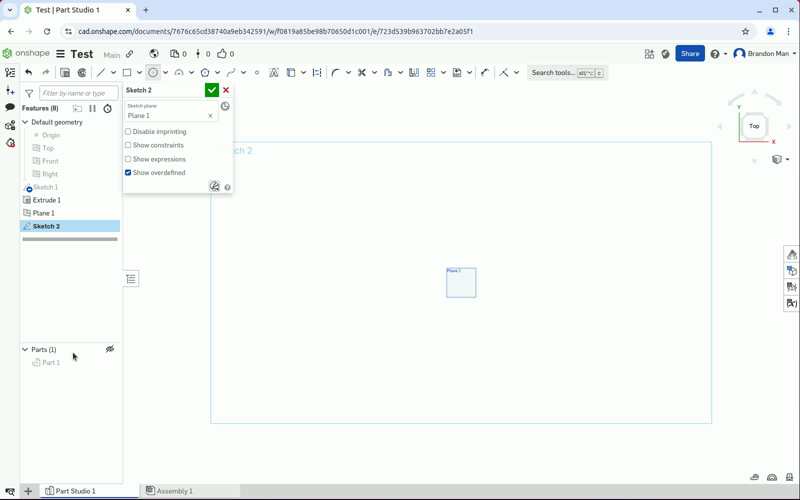
mouse_move(460, 282)
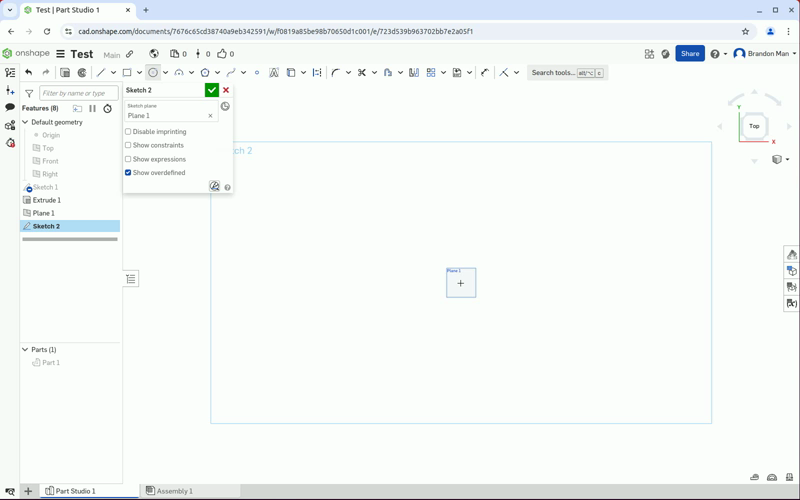
click(460, 282)
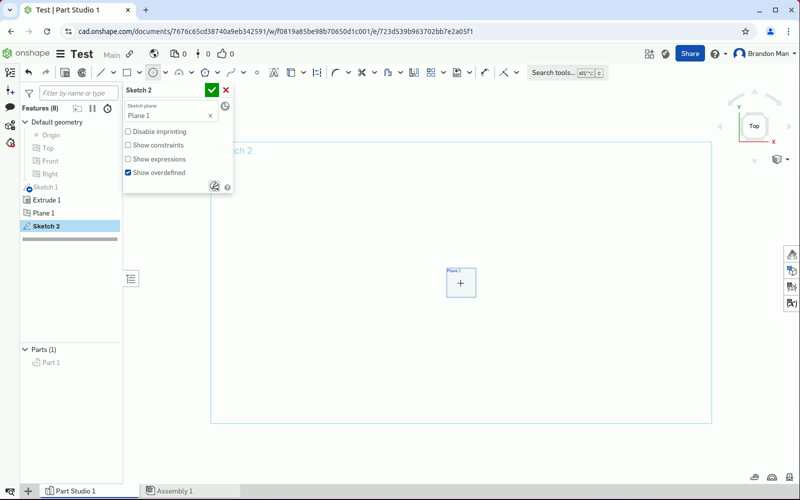
key_up(shift)
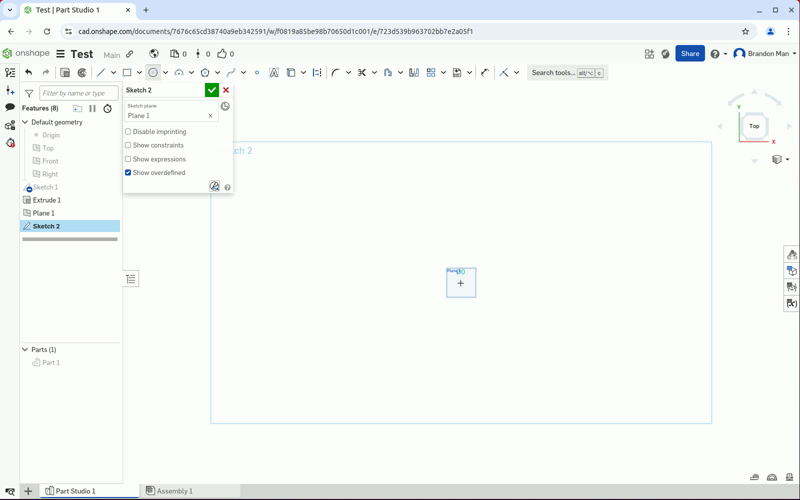
mouse_move(517, 282)
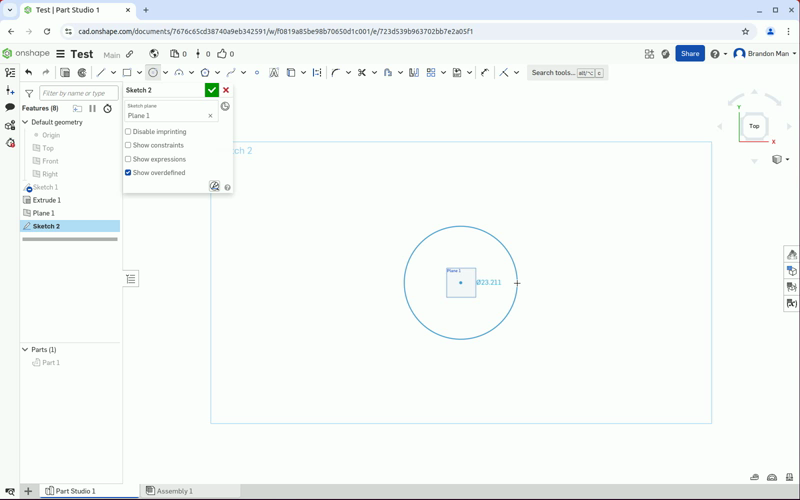
click(517, 282)
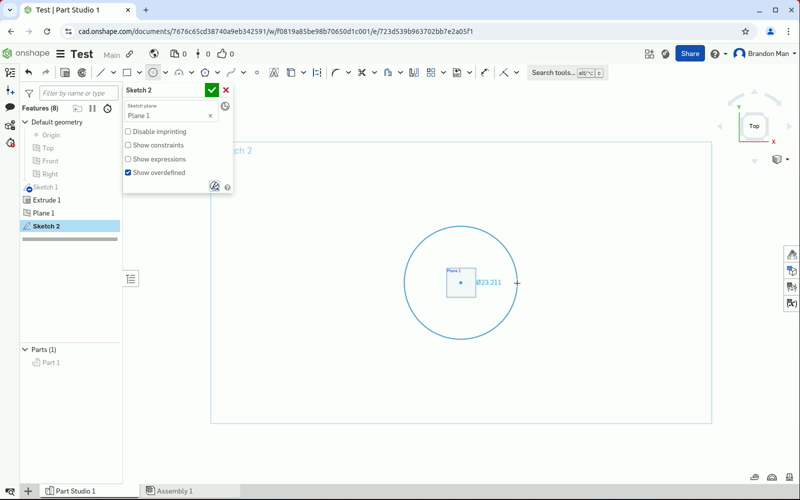
key(esc)
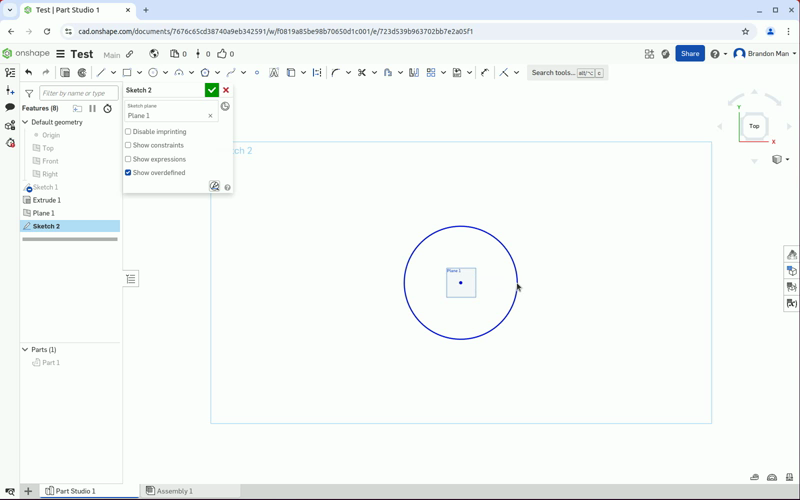
mouse_move(448, 247)
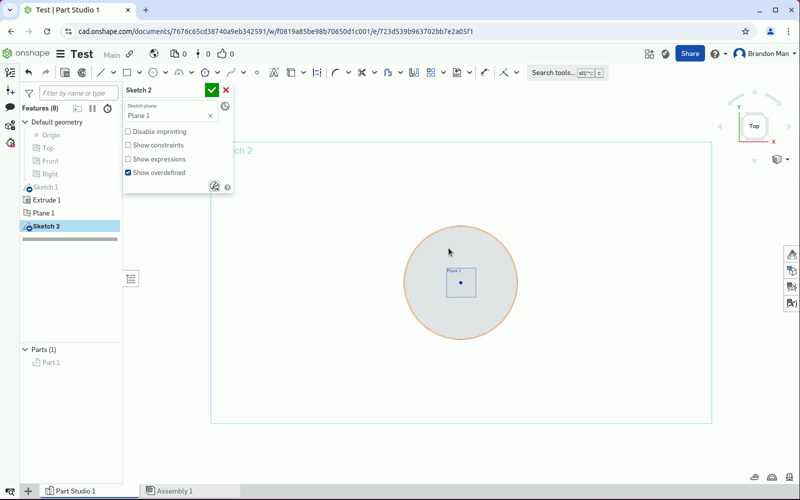
click(448, 247)
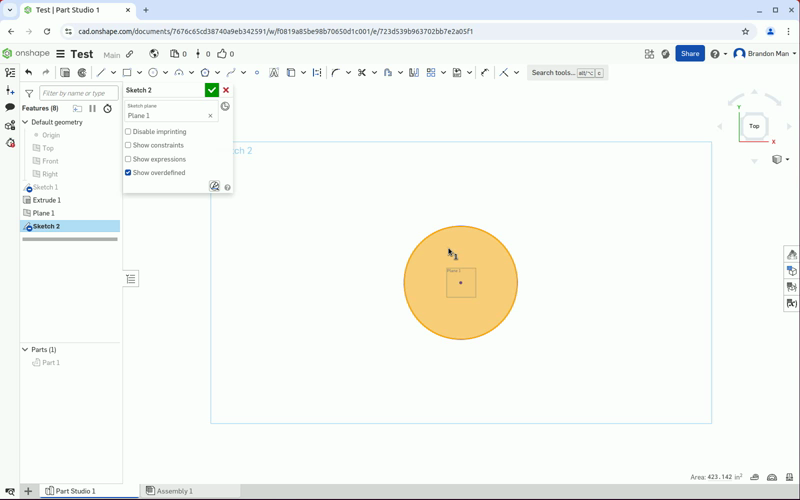
mouse_move(73, 352)
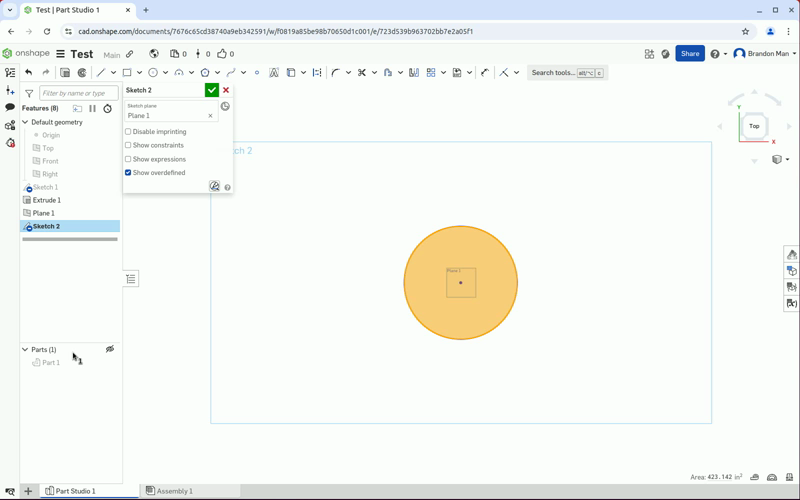
key(shift+y)
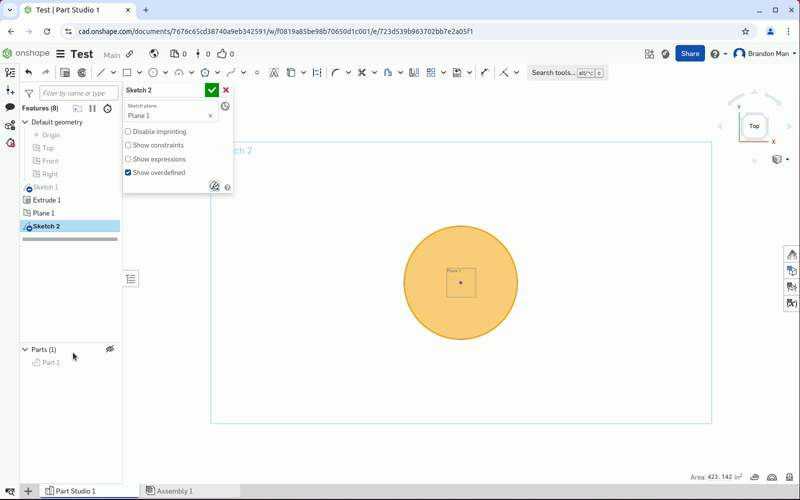
key(shift+e)
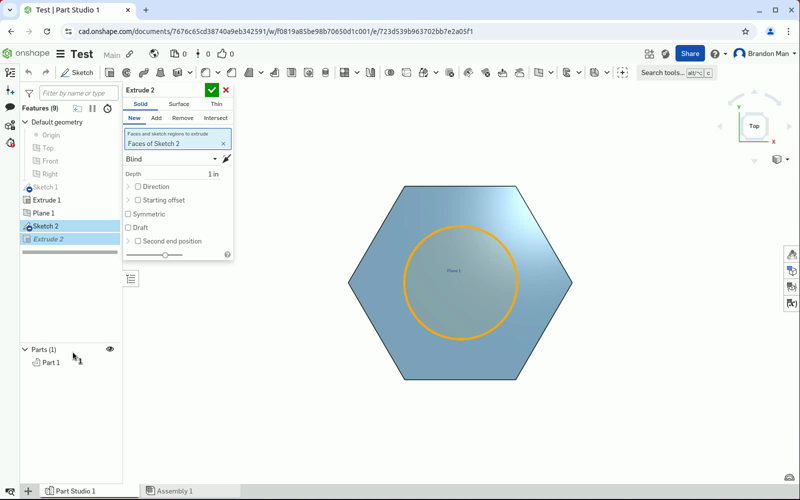
mouse_move(143, 106)
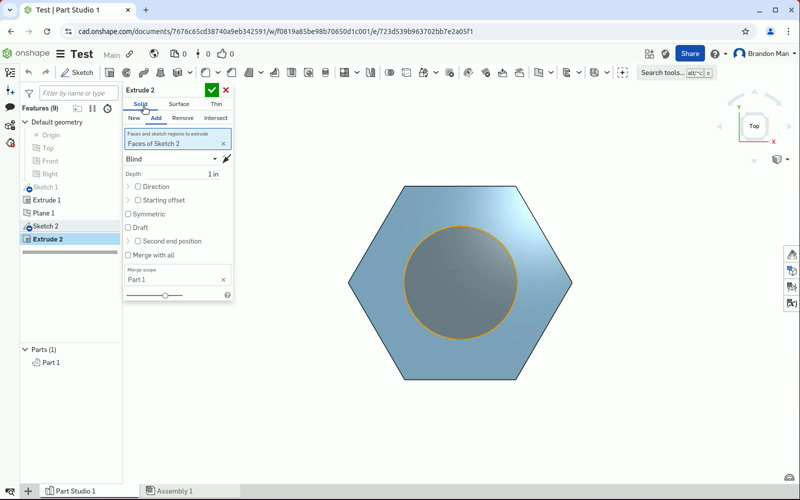
click(143, 106)
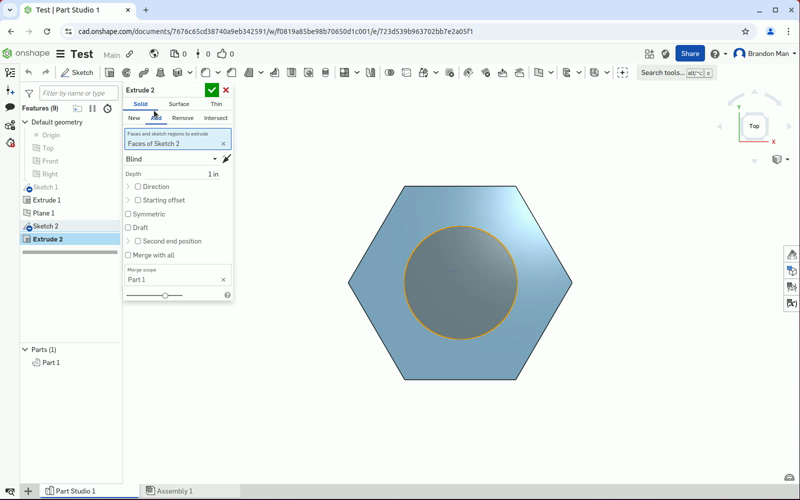
mouse_move(186, 120)
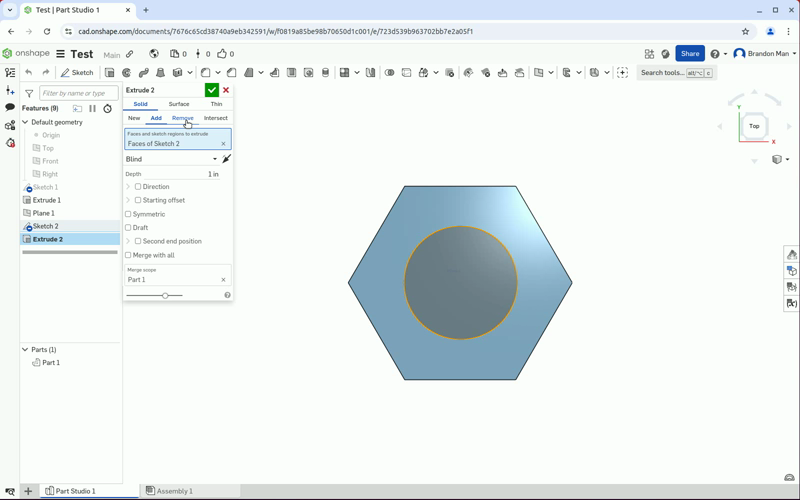
click(186, 120)
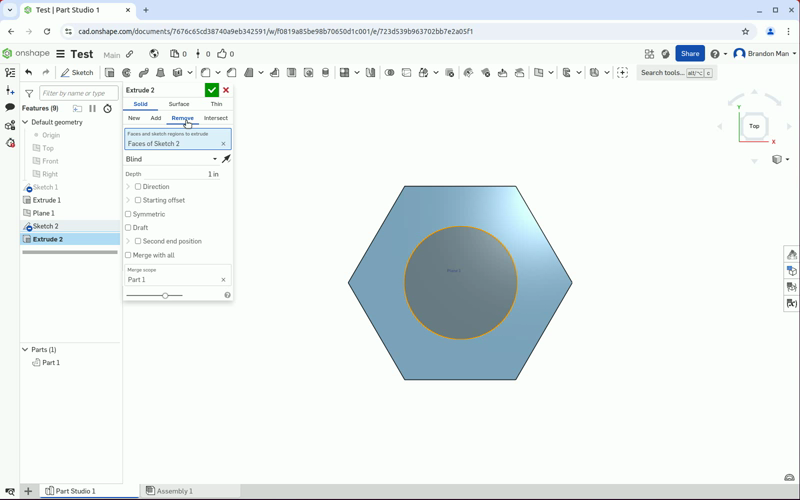
key(tab, 4)
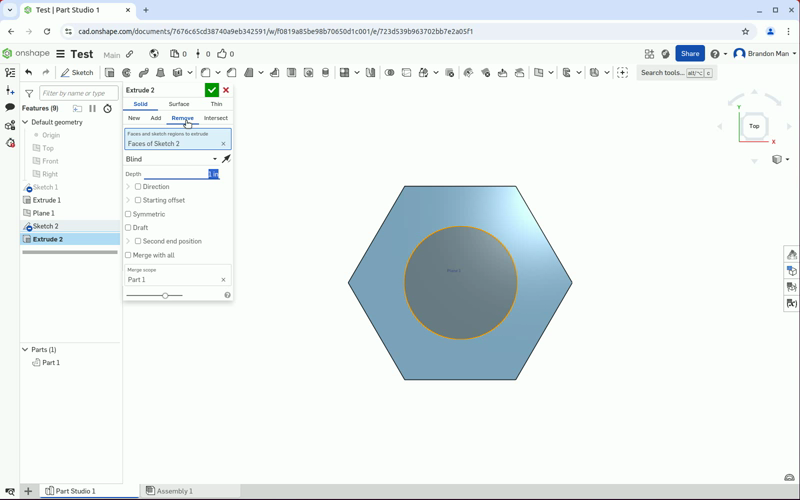
text(21.905)
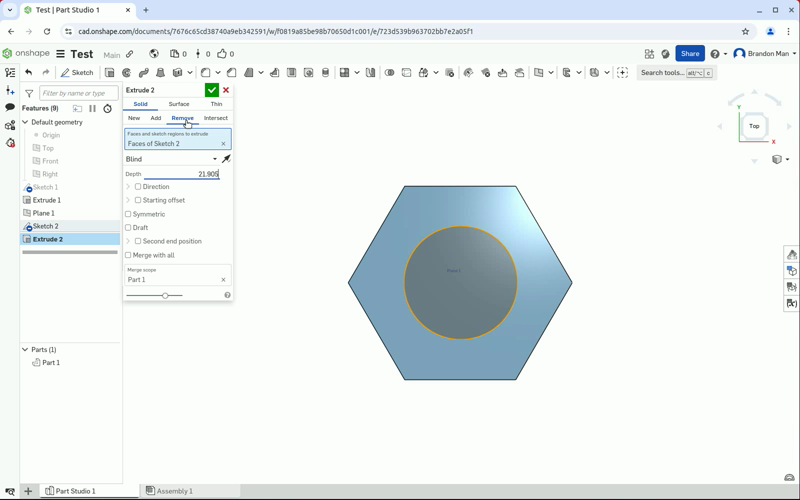
key(tab, 6)
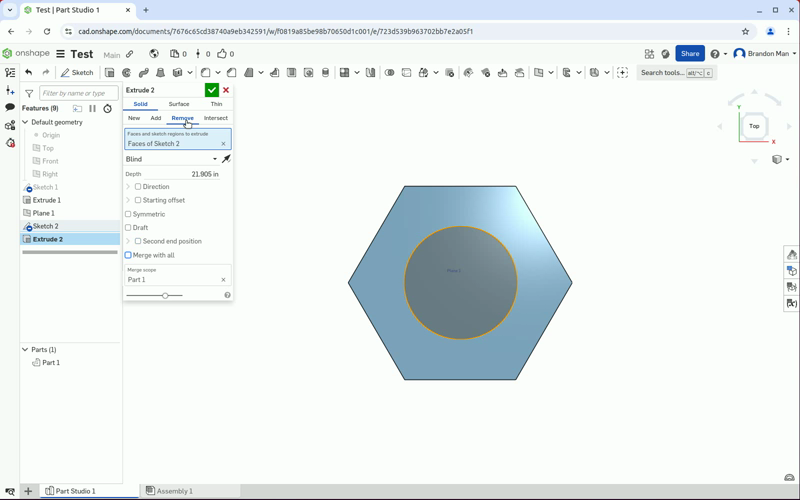
key(space)
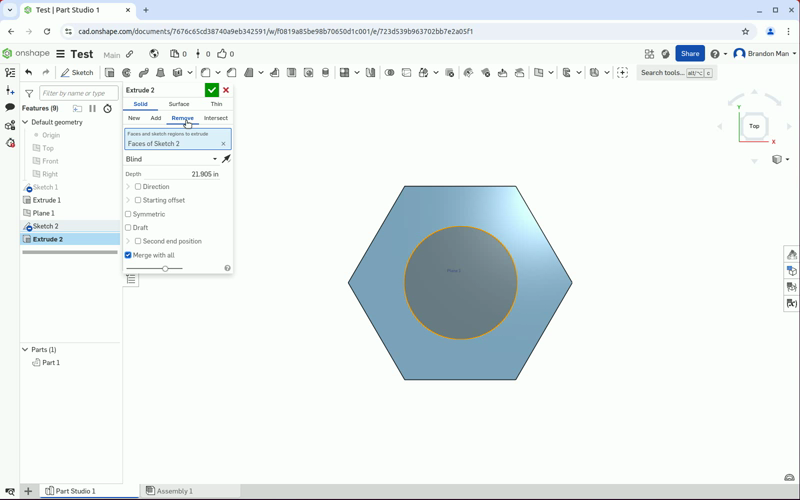
key(enter)
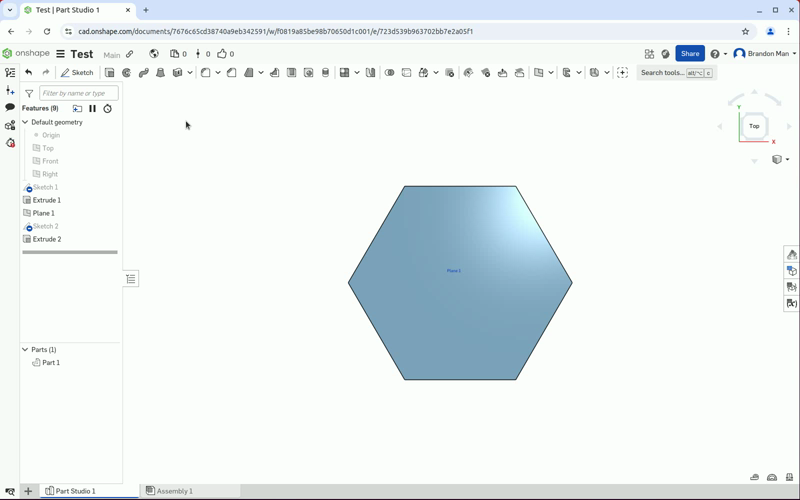
key(shift+h)
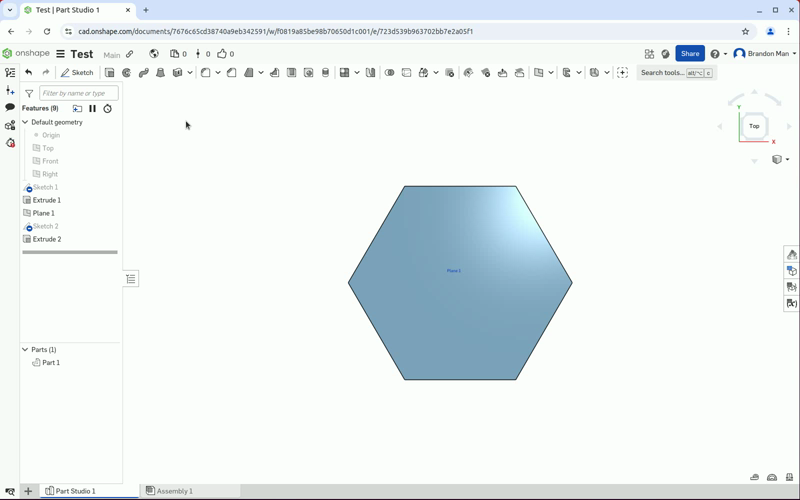
key(shift+h)
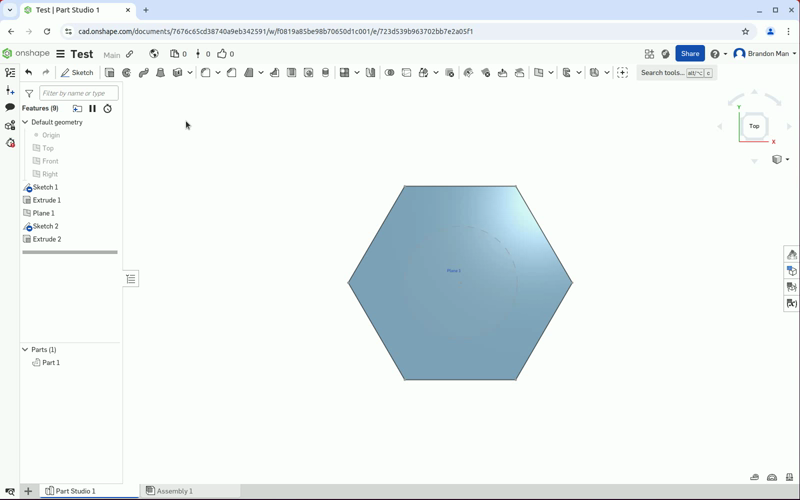
key(shift+7)
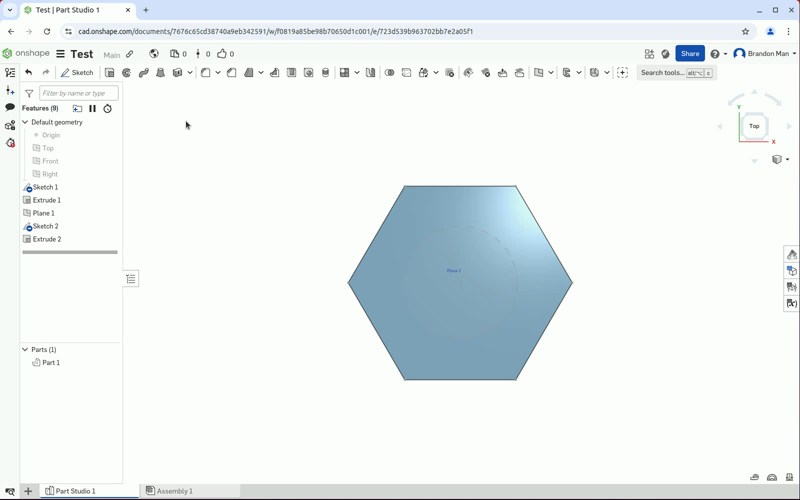
key(up, 3)
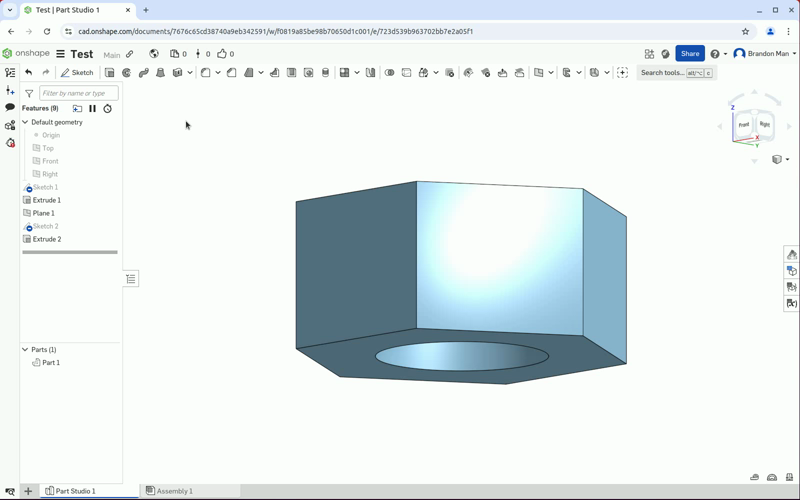
key(left, 3)
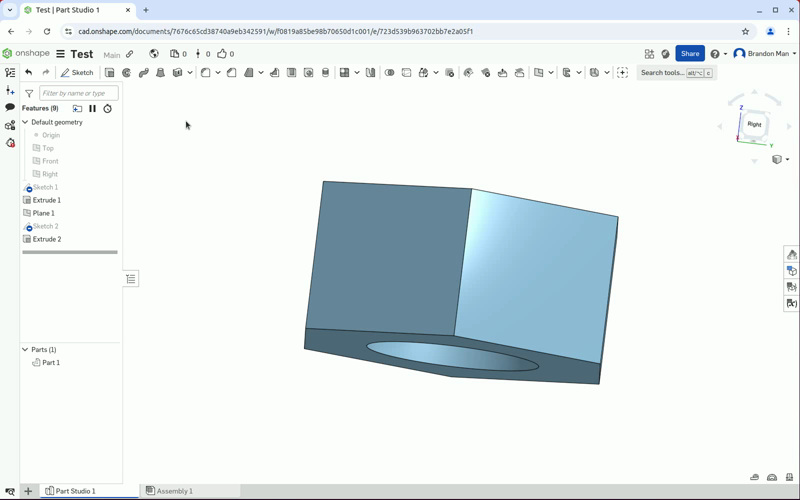
key(right, 3)
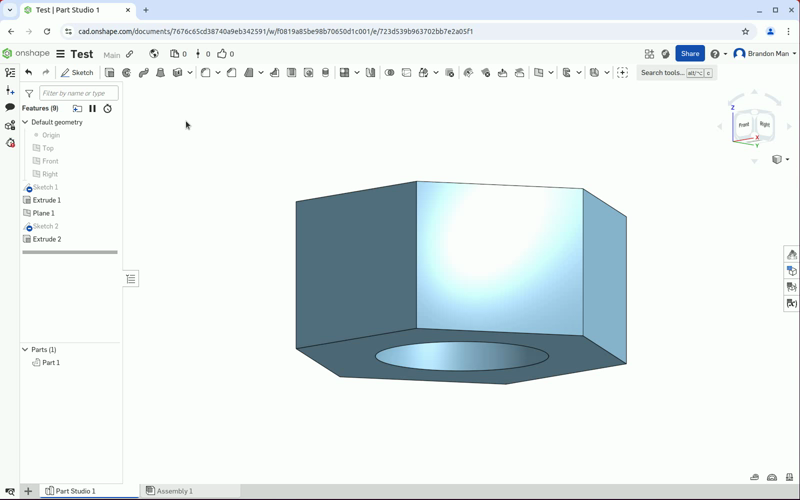
key(down, 3)
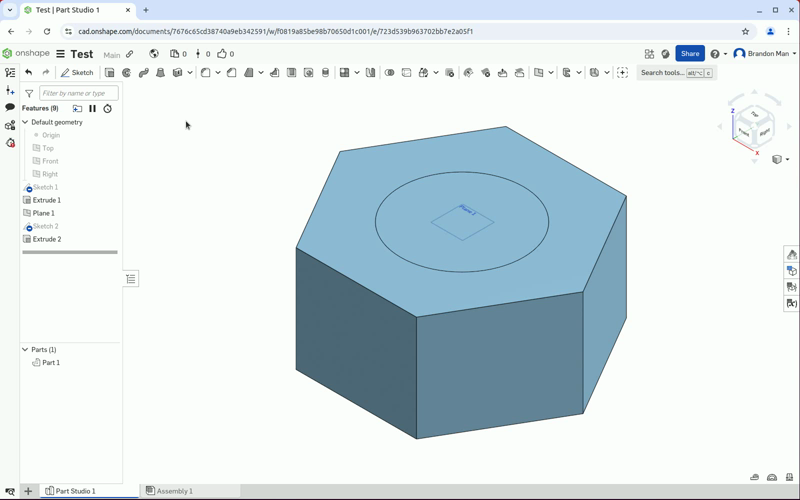
mouse_move(73, 189)
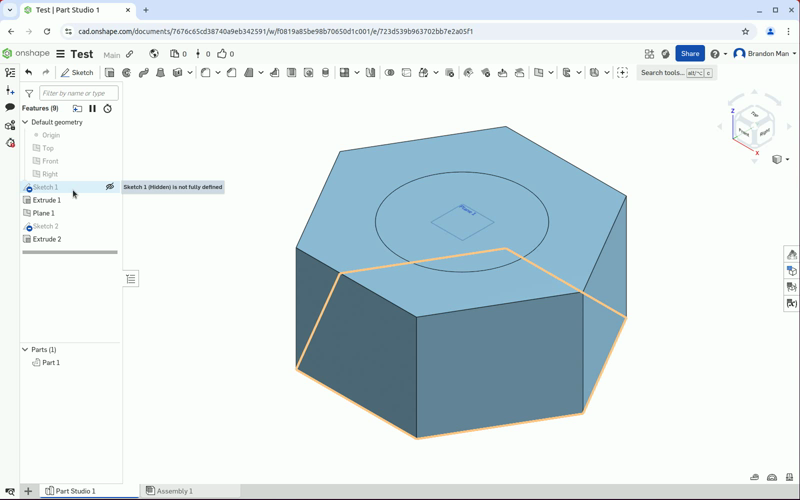
click(73, 189)